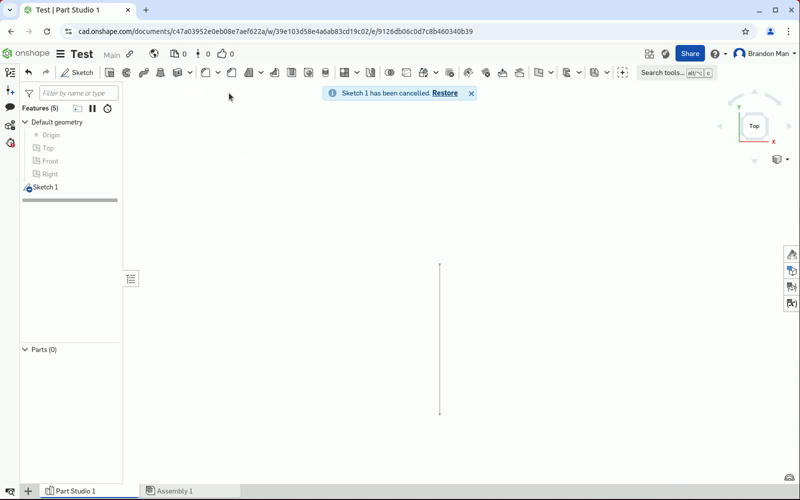
key(shift+h)
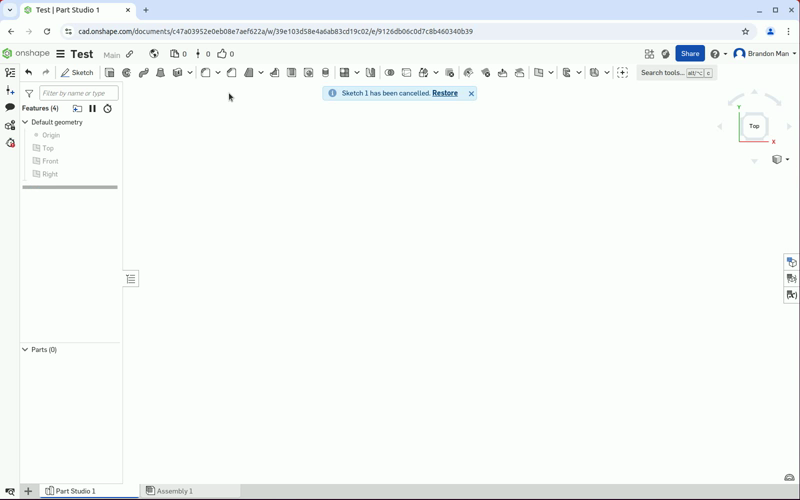
mouse_move(73, 352)
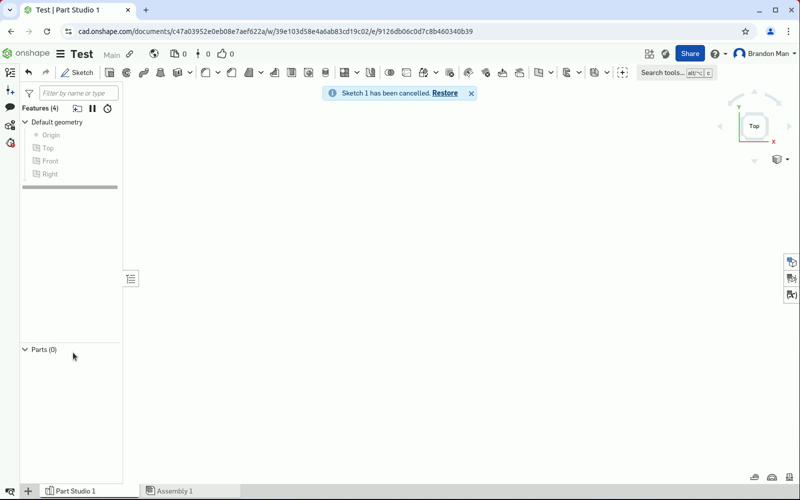
key(y)
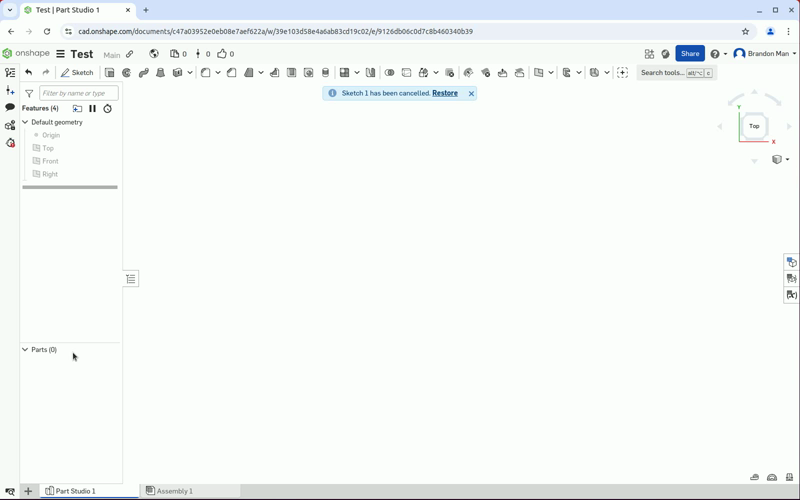
key(shift+p)
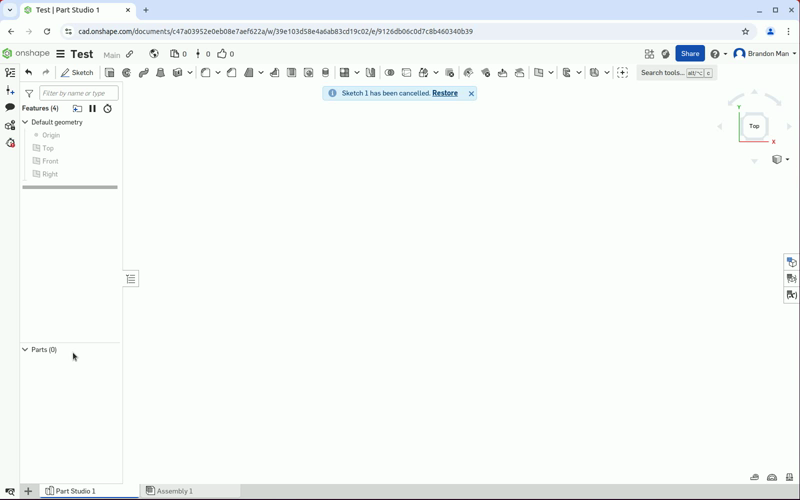
key(space)
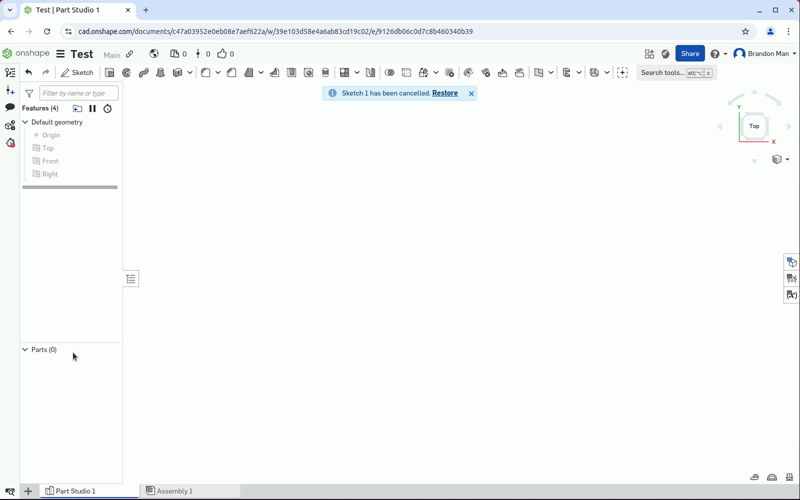
key_down(shift)
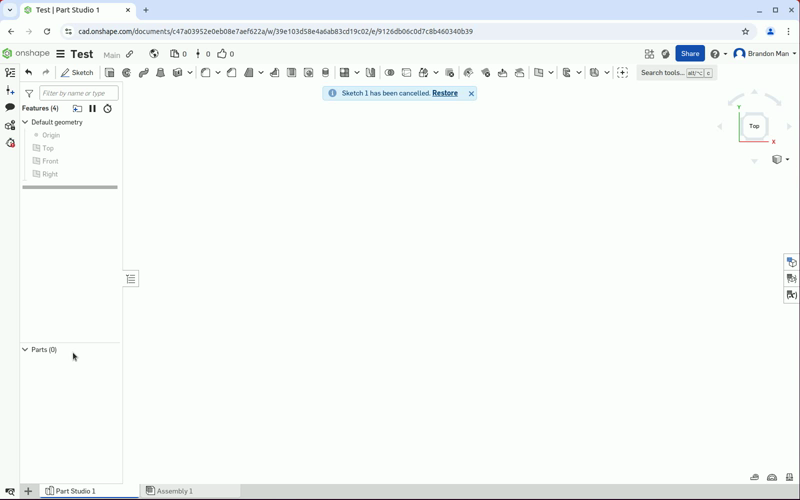
key(up)
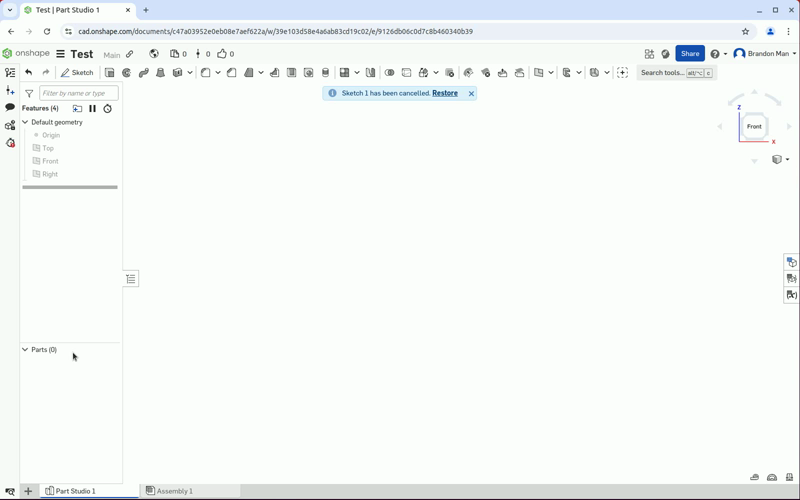
key_up(shift)
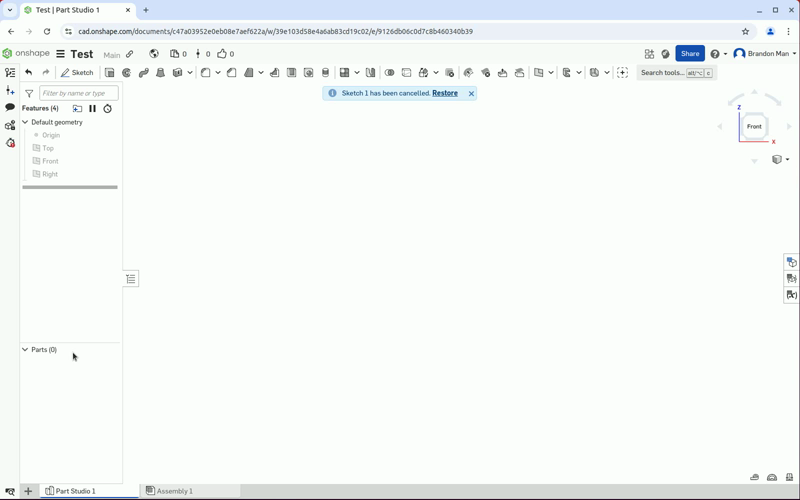
mouse_move(73, 352)
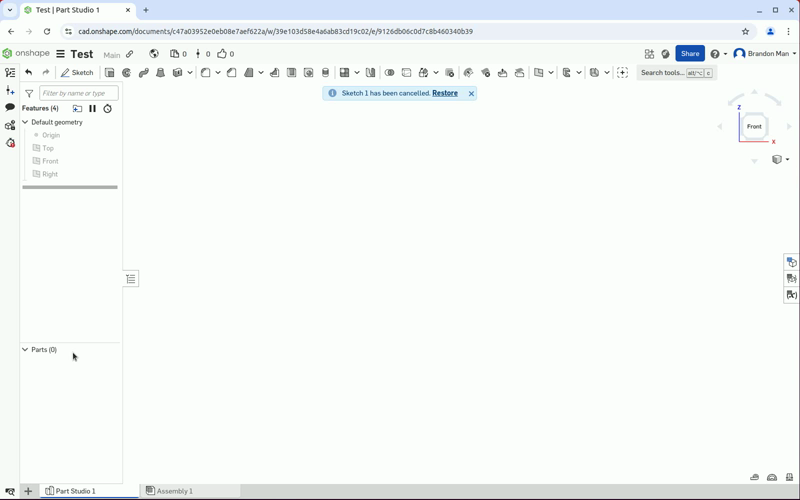
key(shift+y)
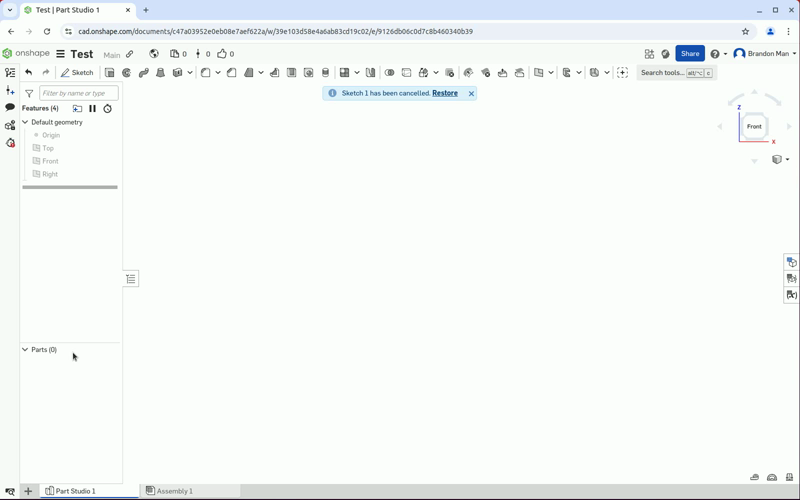
key(shift+s)
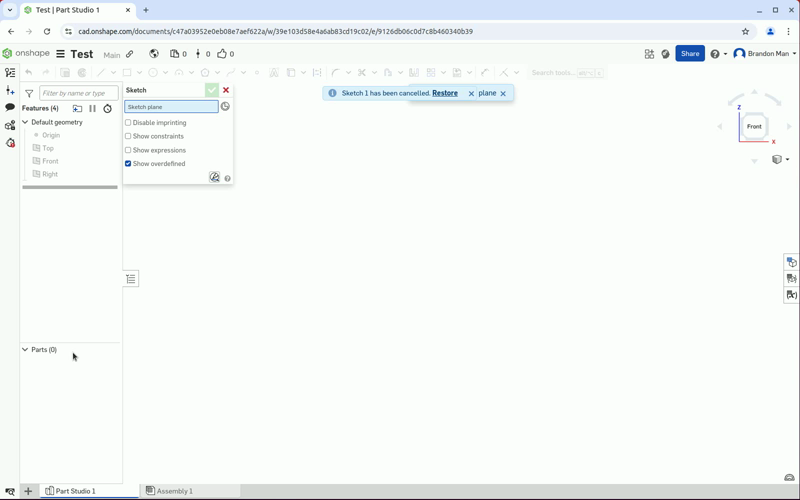
mouse_move(73, 163)
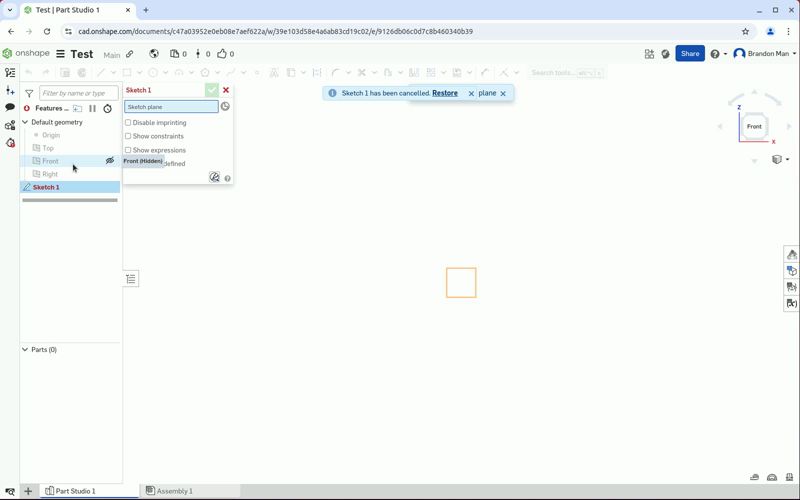
click(73, 163)
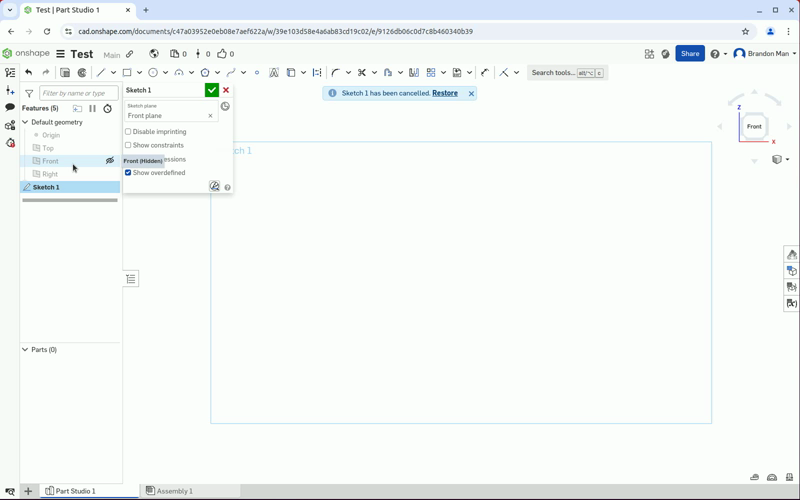
mouse_move(73, 352)
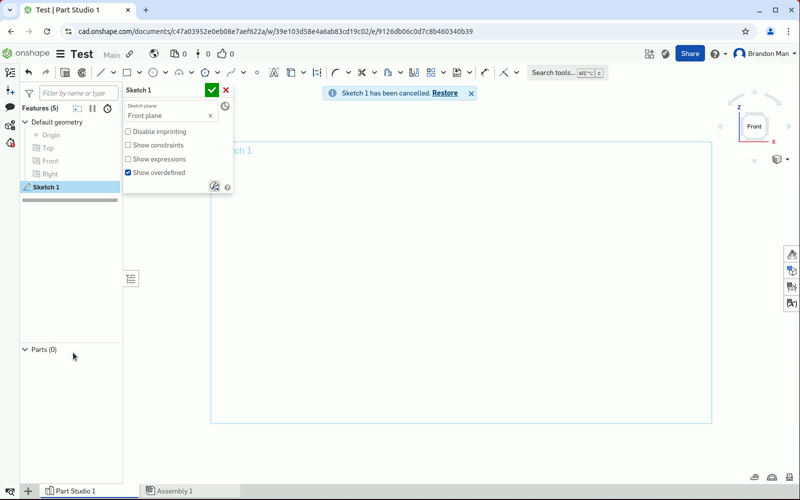
key(y)
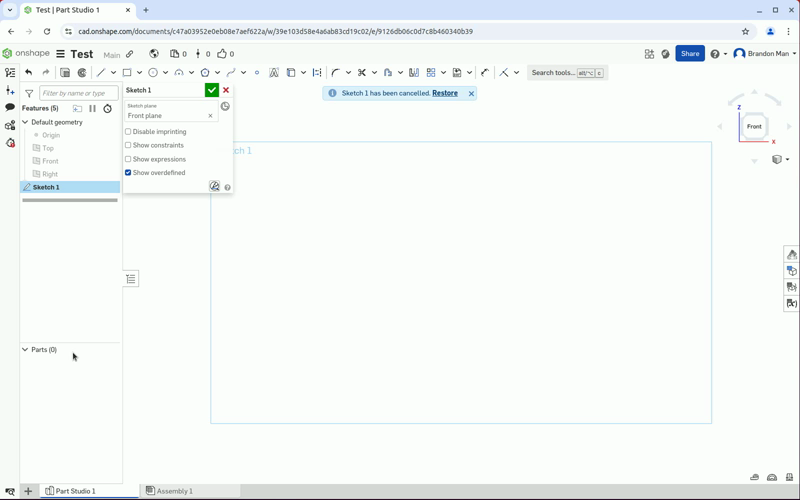
key(c)
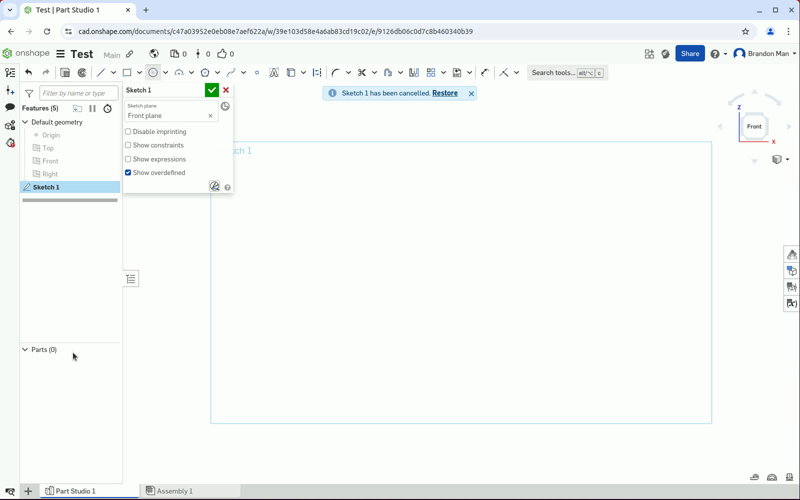
key_down(shift)
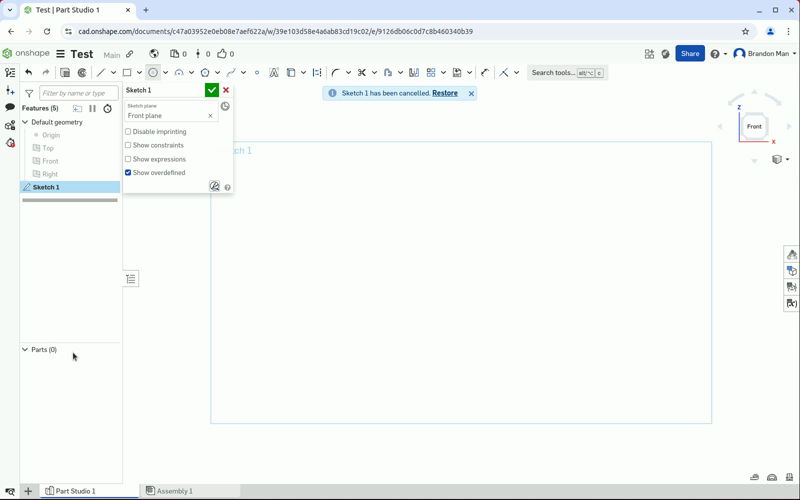
mouse_move(461, 282)
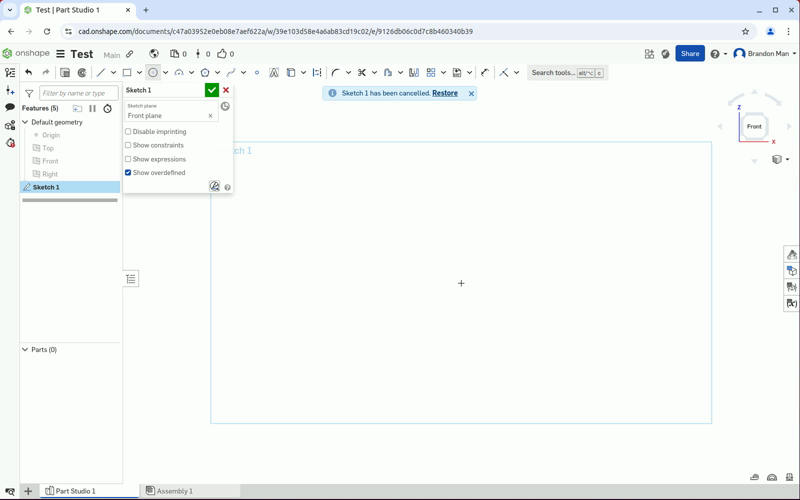
click(461, 282)
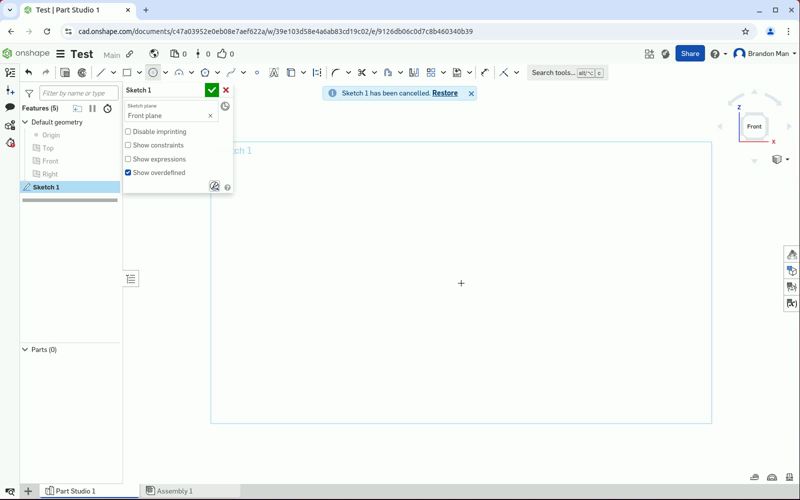
key_up(shift)
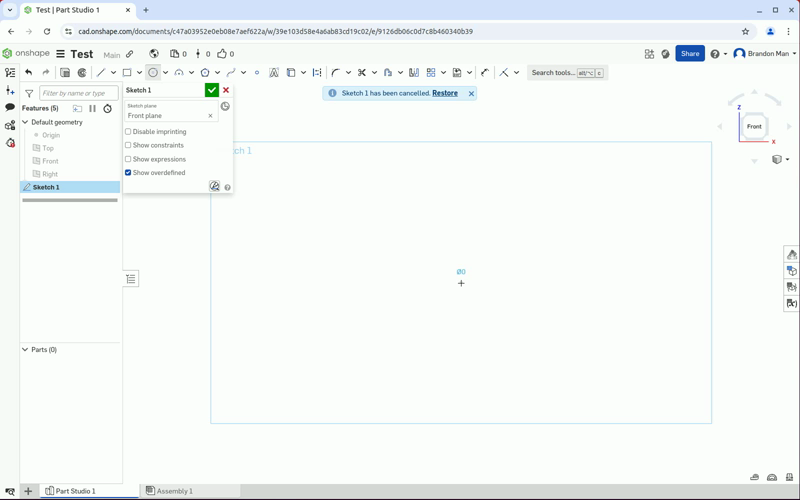
mouse_move(574, 282)
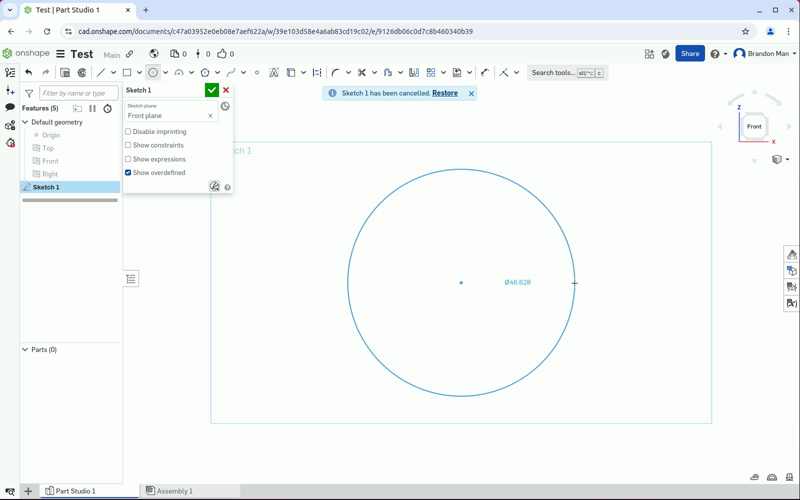
click(574, 282)
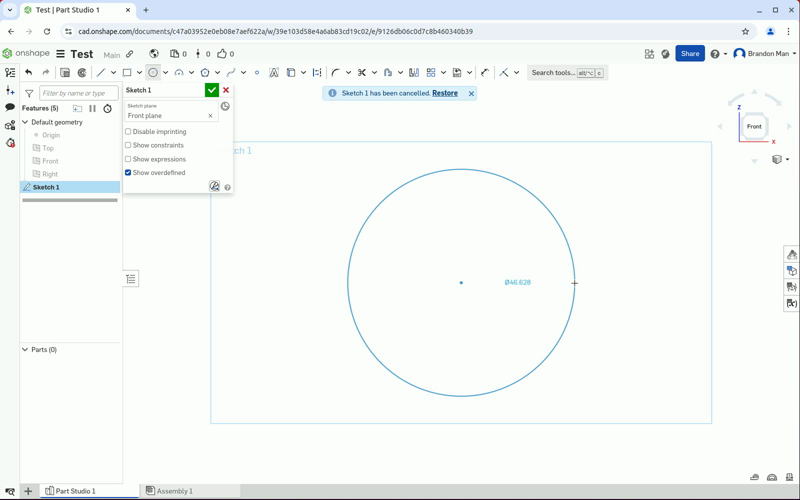
key(esc)
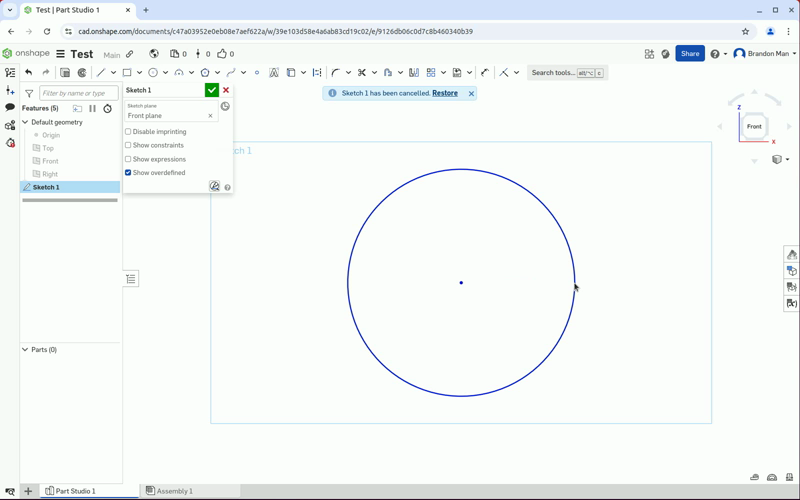
key(c)
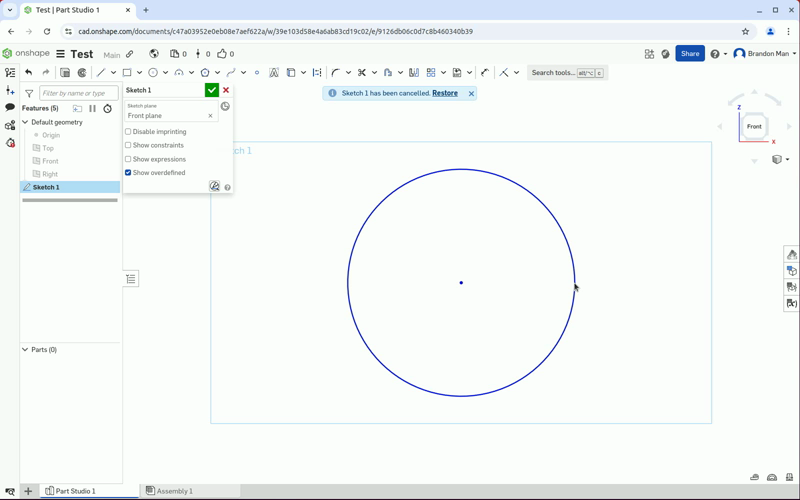
key_down(shift)
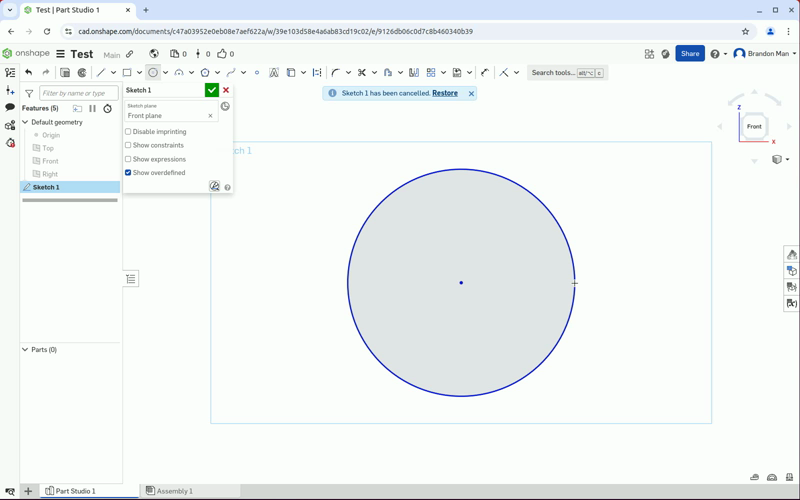
mouse_move(461, 282)
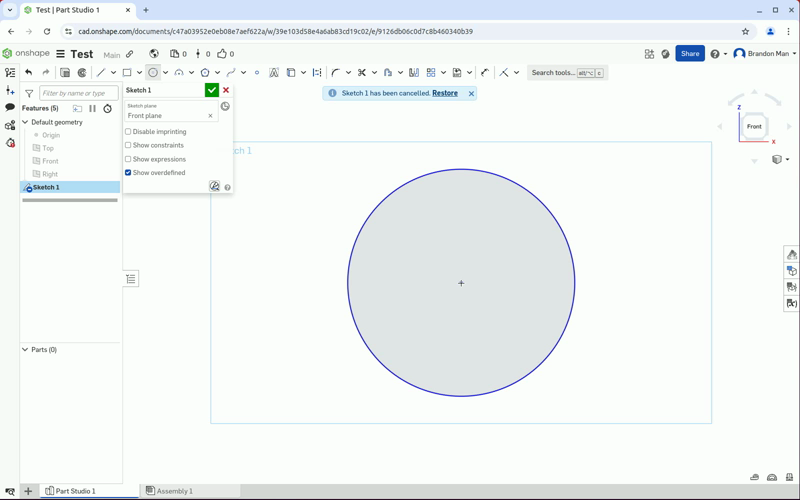
click(461, 282)
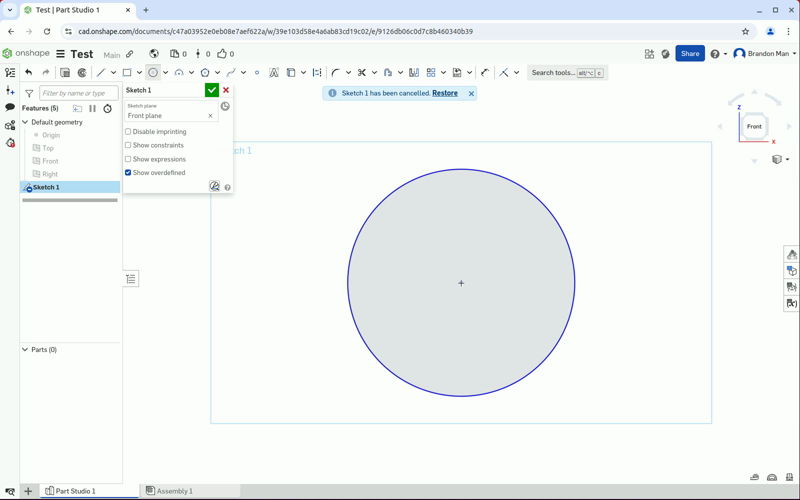
key_up(shift)
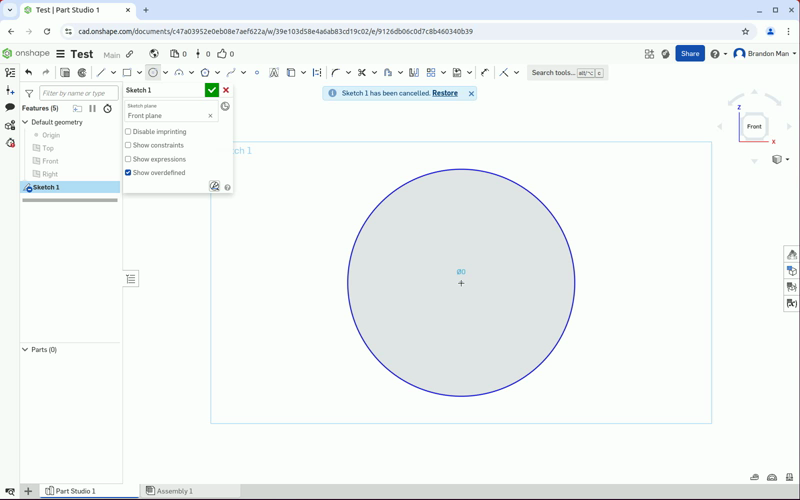
mouse_move(555, 282)
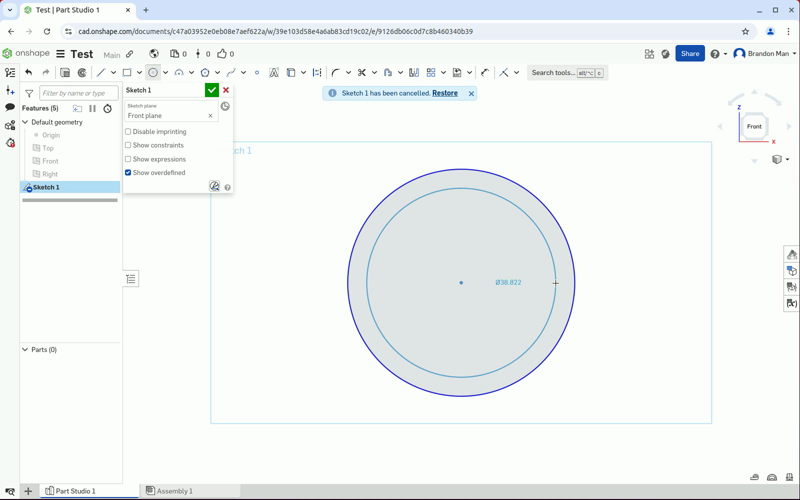
click(555, 282)
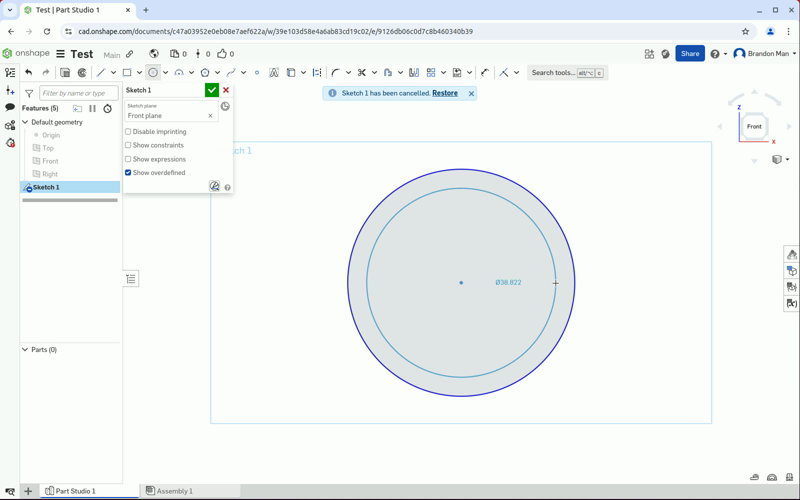
key(esc)
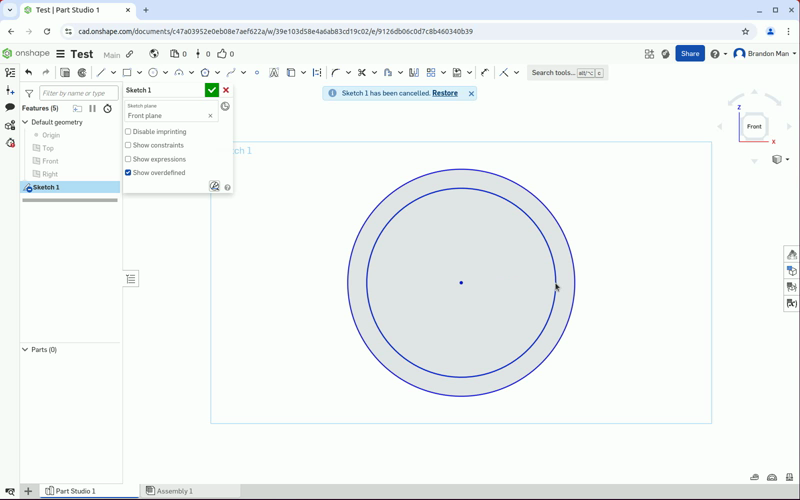
mouse_move(496, 184)
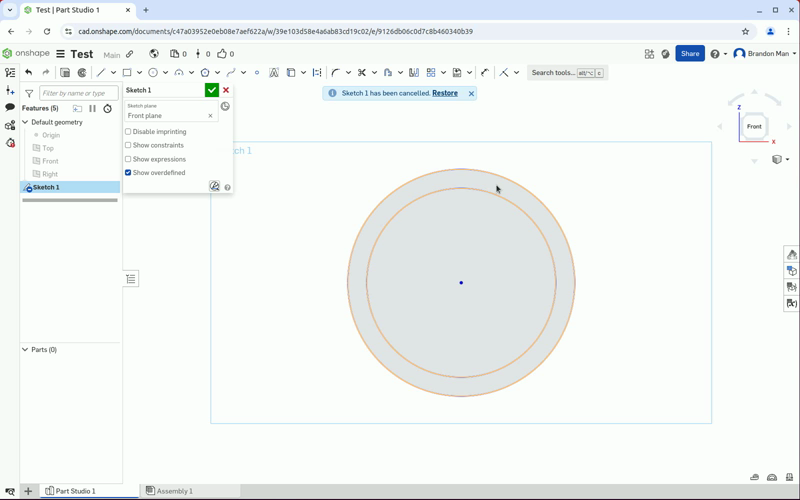
click(496, 184)
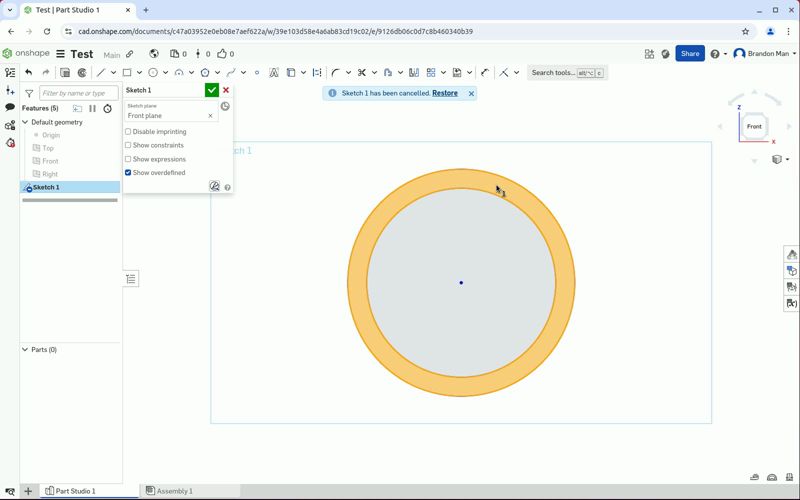
mouse_move(73, 352)
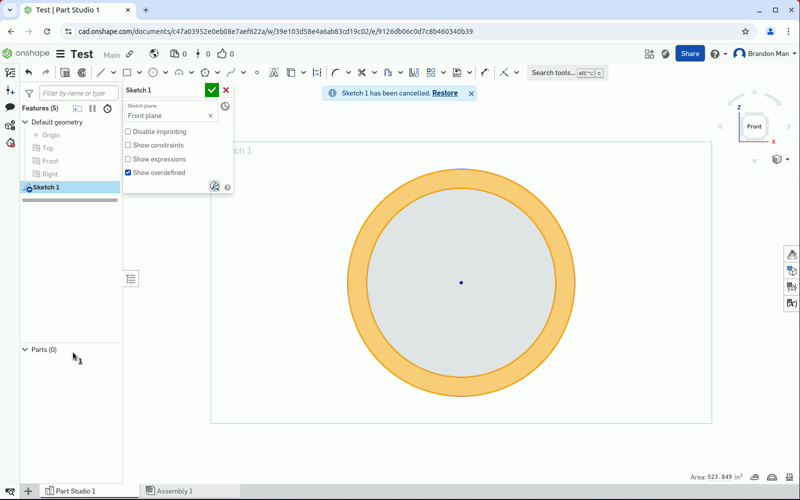
key(shift+y)
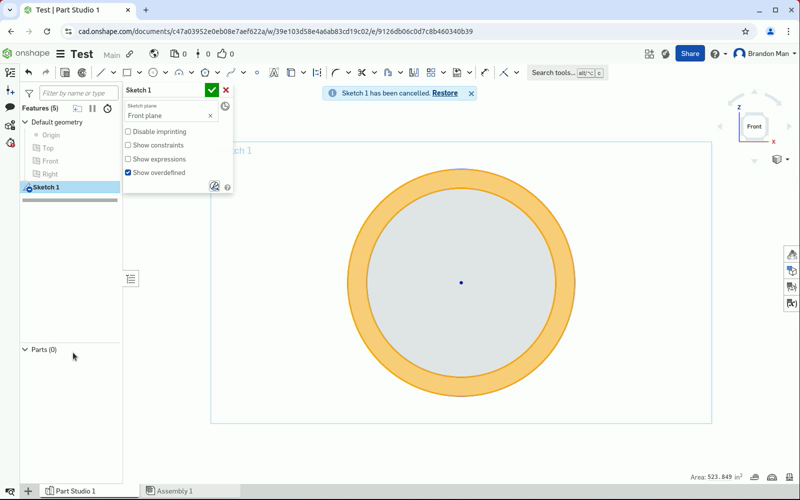
key(shift+e)
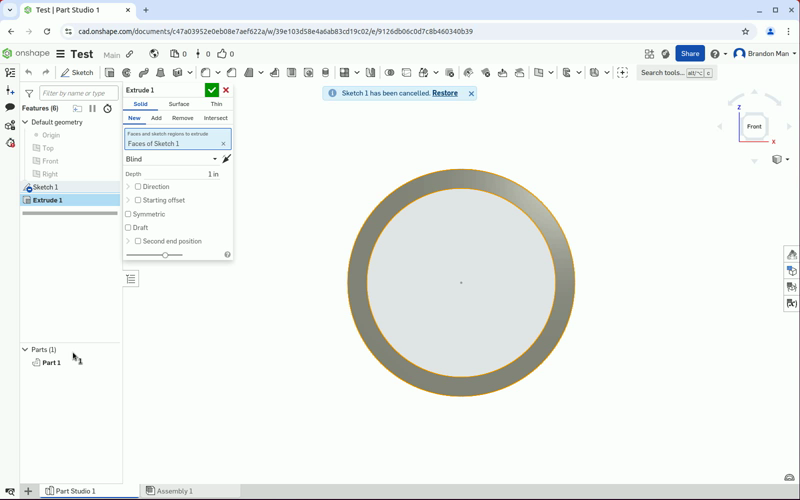
mouse_move(143, 106)
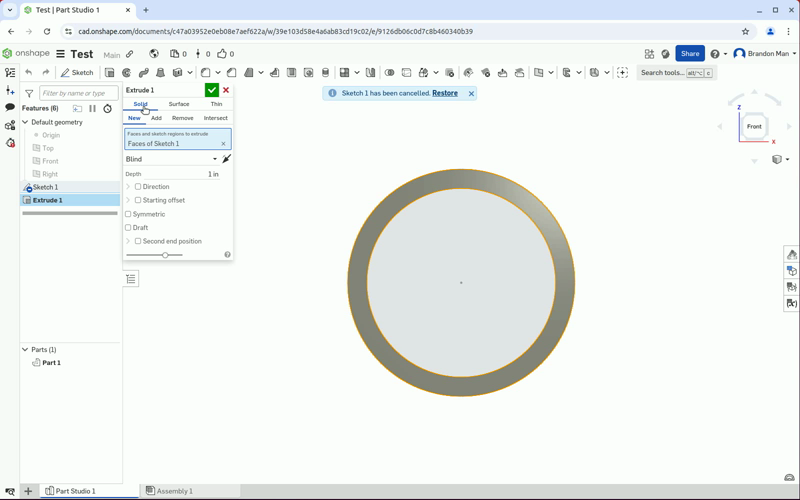
click(143, 106)
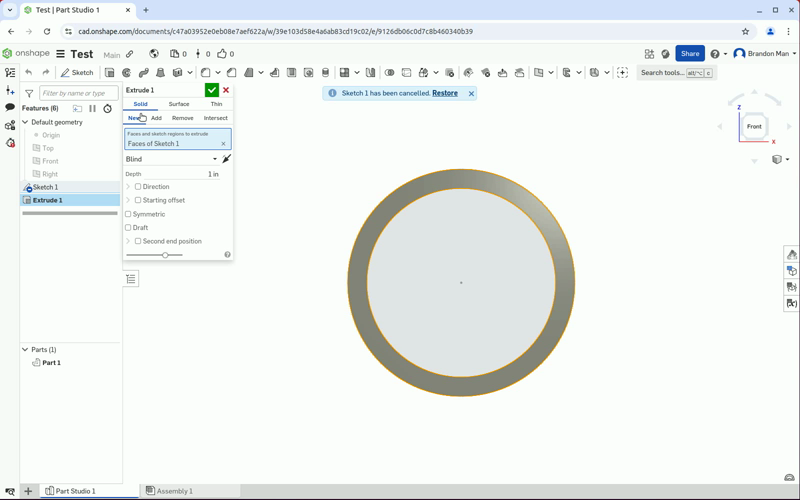
mouse_move(137, 120)
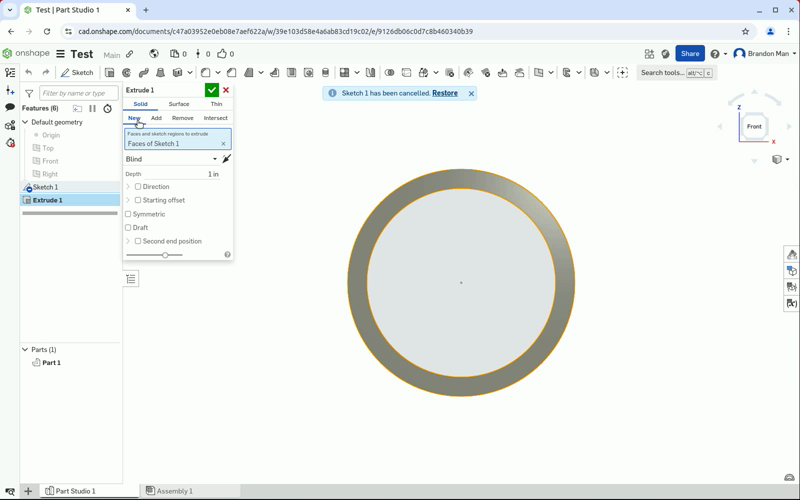
click(137, 120)
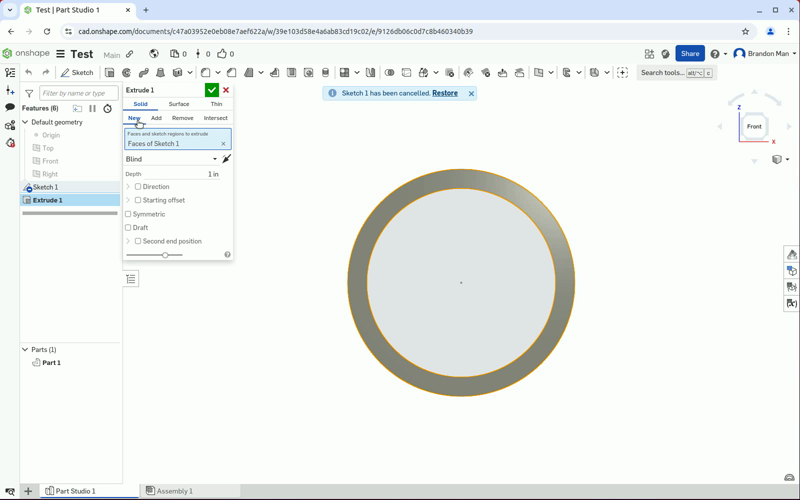
key(tab, 4)
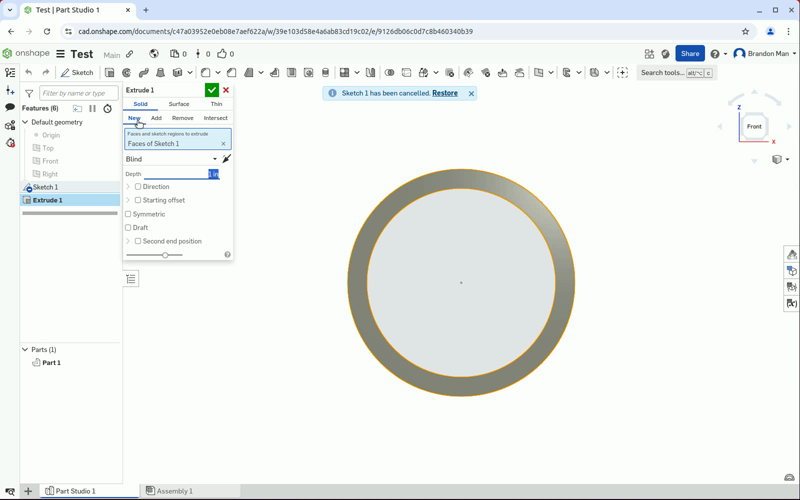
text(0.482)
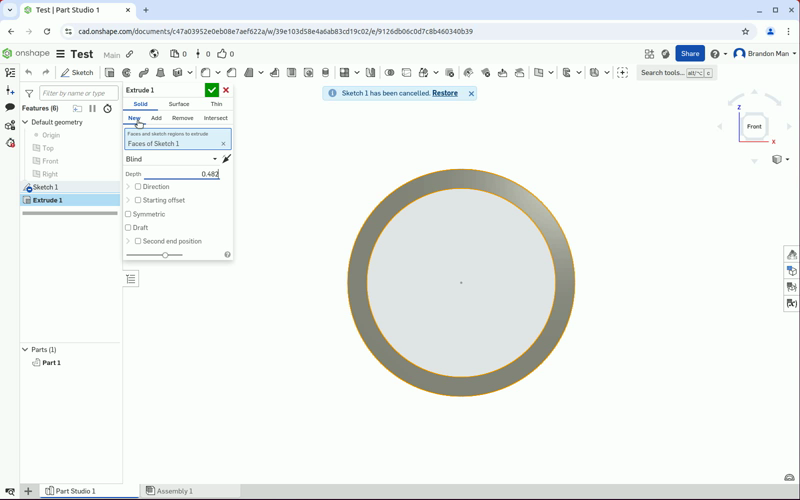
key(tab, 3)
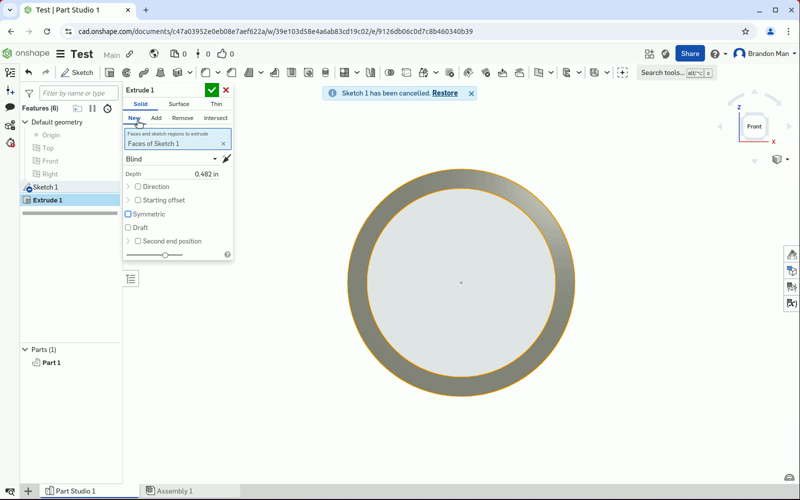
key(space)
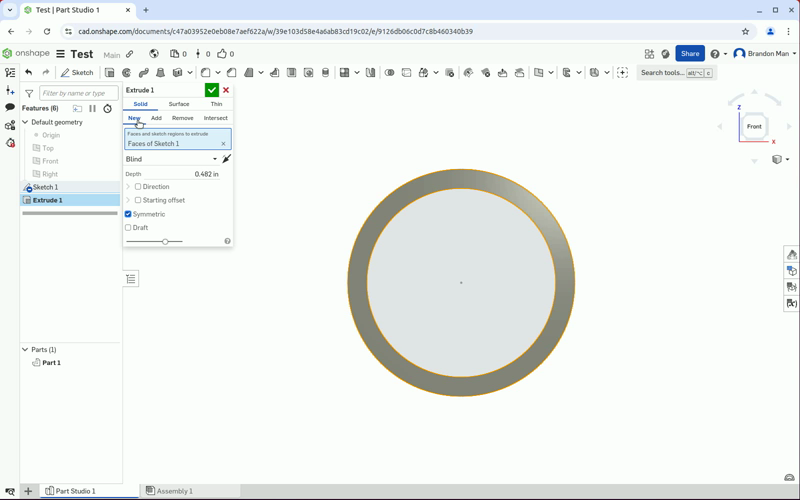
key(enter)
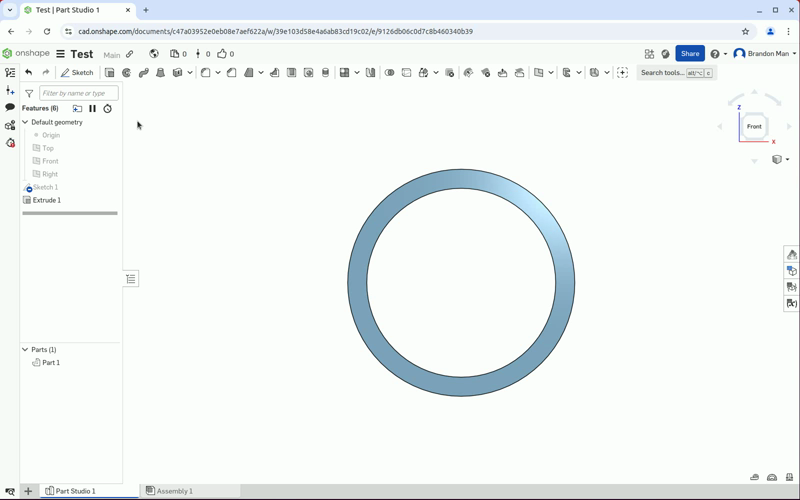
key(shift+h)
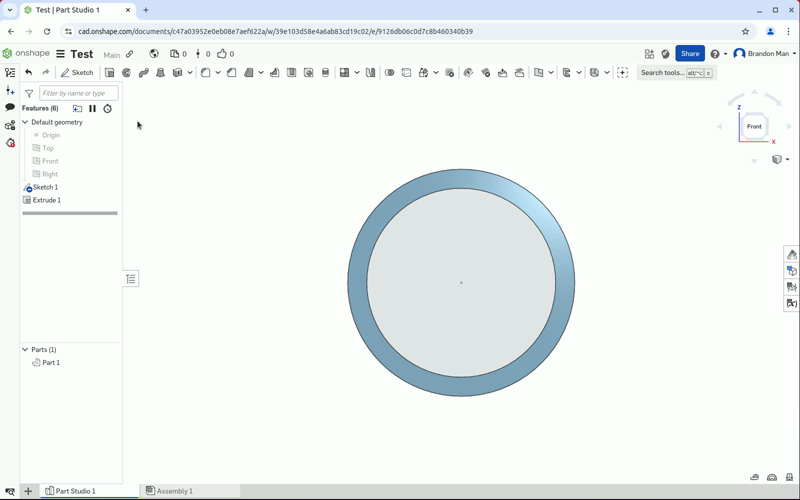
key(shift+h)
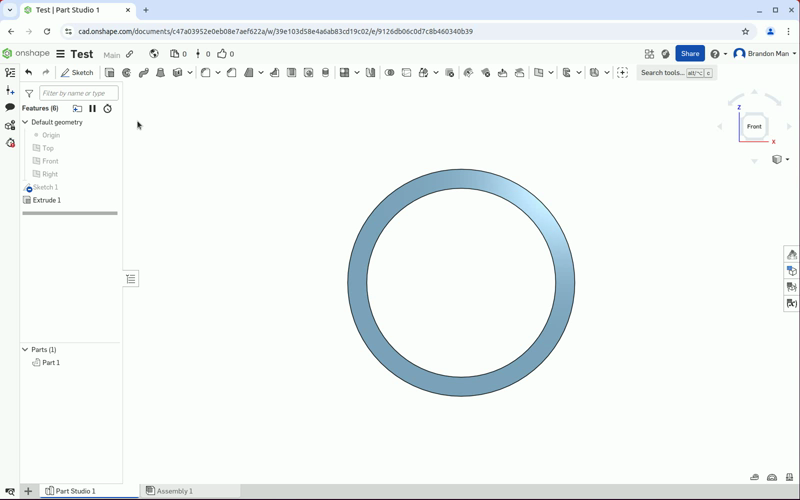
mouse_move(73, 189)
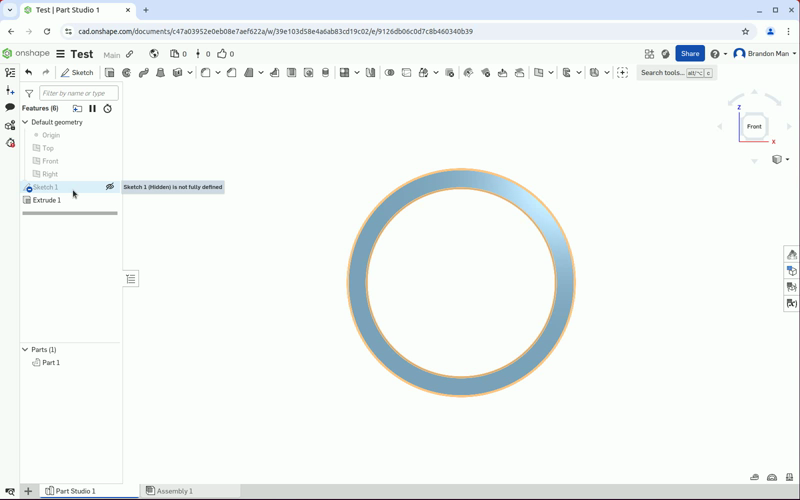
click(73, 189)
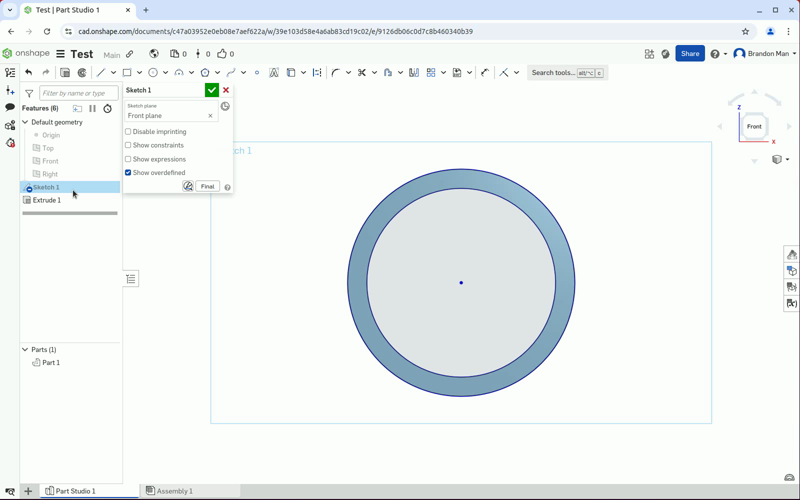
mouse_move(229, 92)
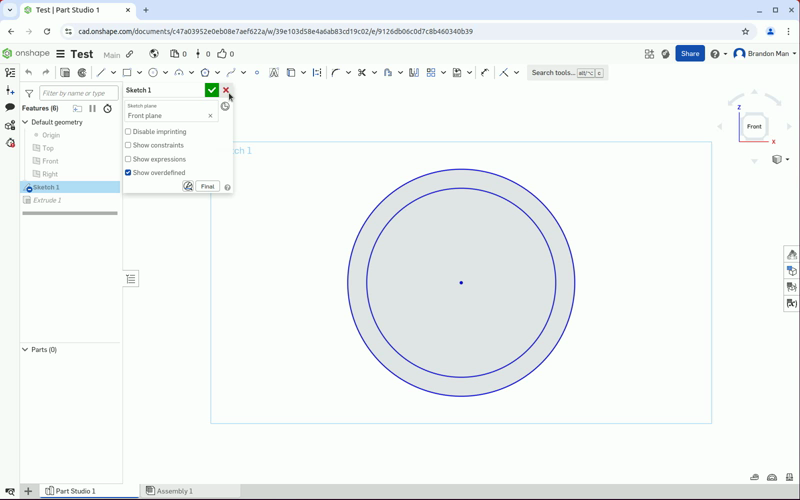
click(229, 92)
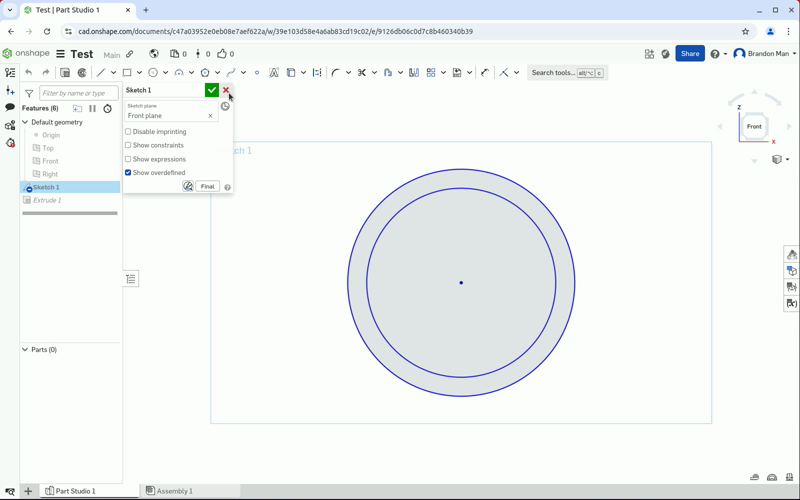
key(shift+s)
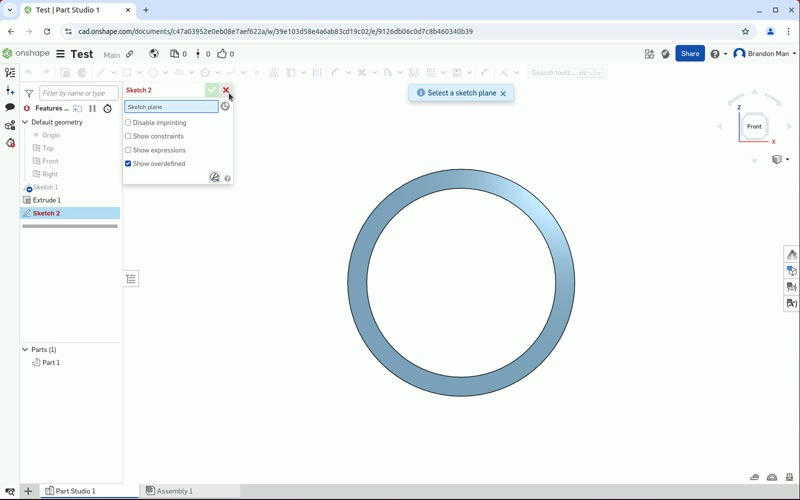
mouse_move(73, 163)
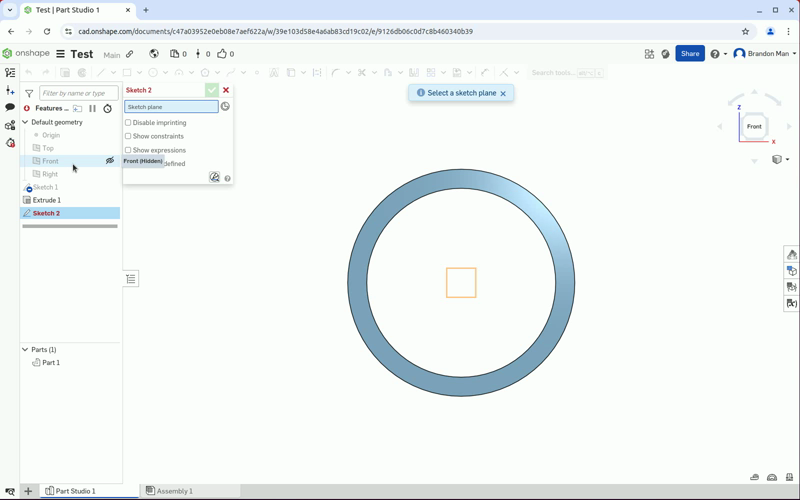
click(73, 163)
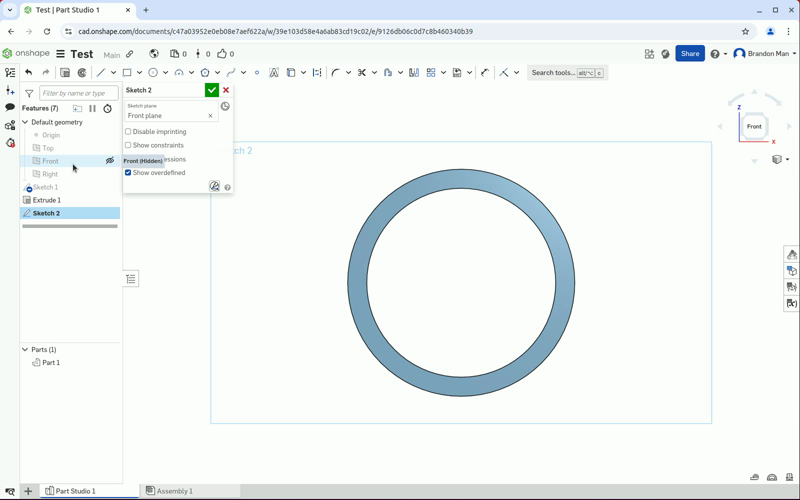
mouse_move(73, 352)
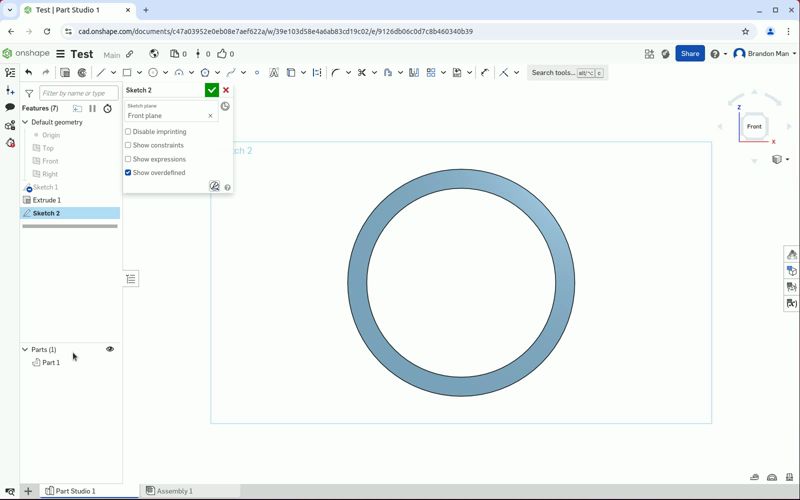
key(y)
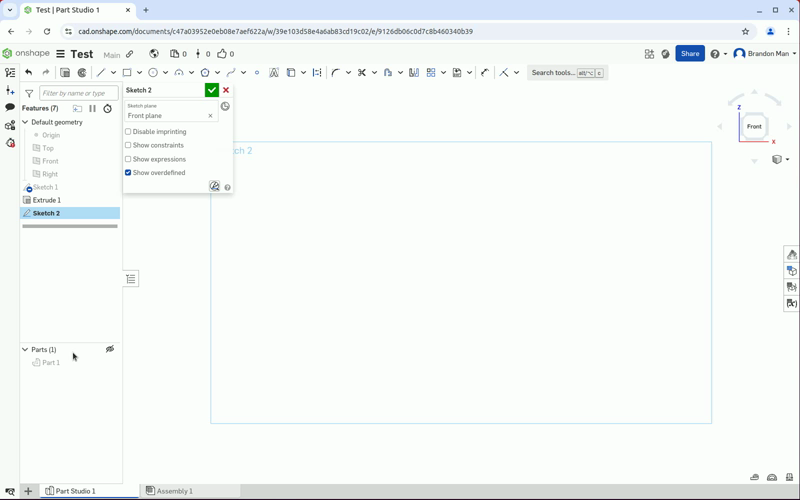
key(c)
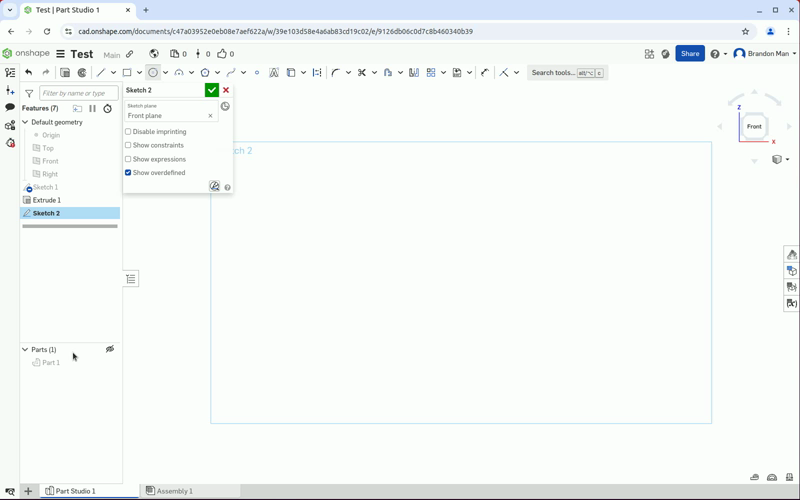
key_down(shift)
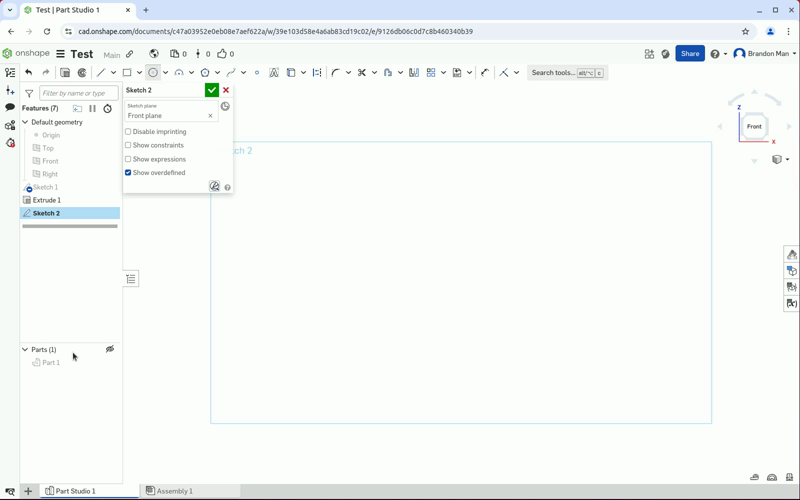
mouse_move(461, 282)
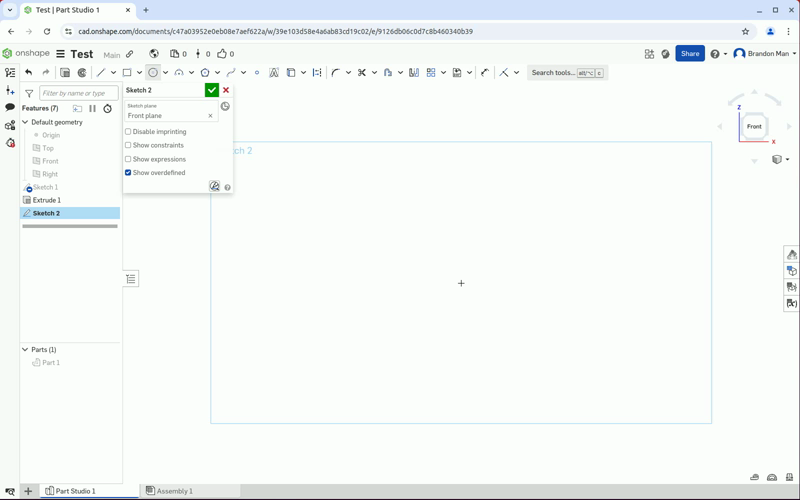
click(461, 282)
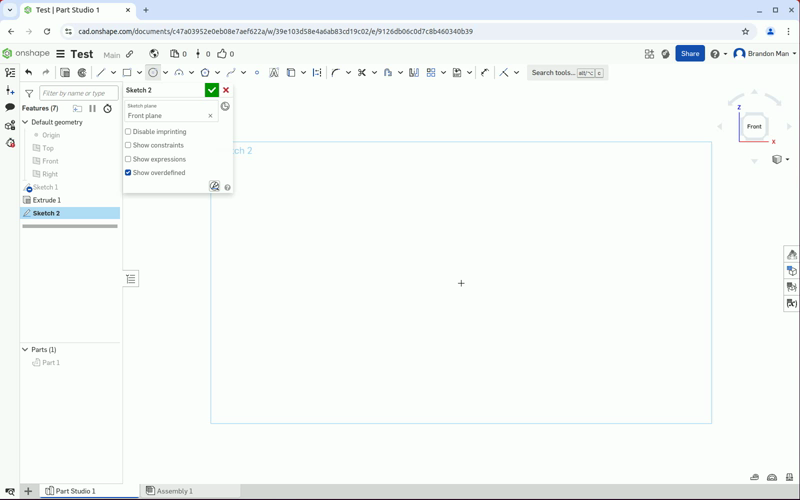
key_up(shift)
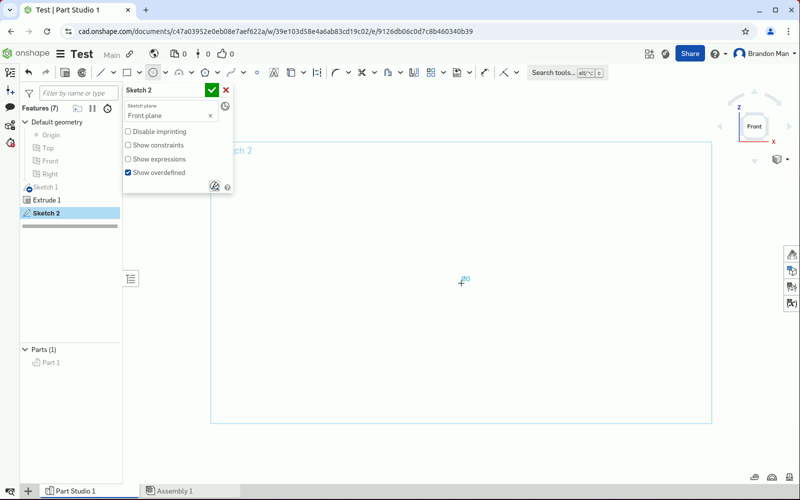
mouse_move(556, 282)
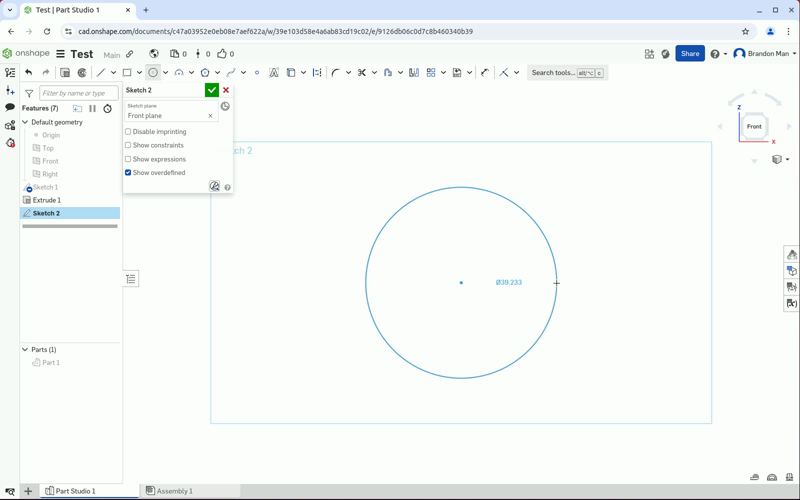
click(556, 282)
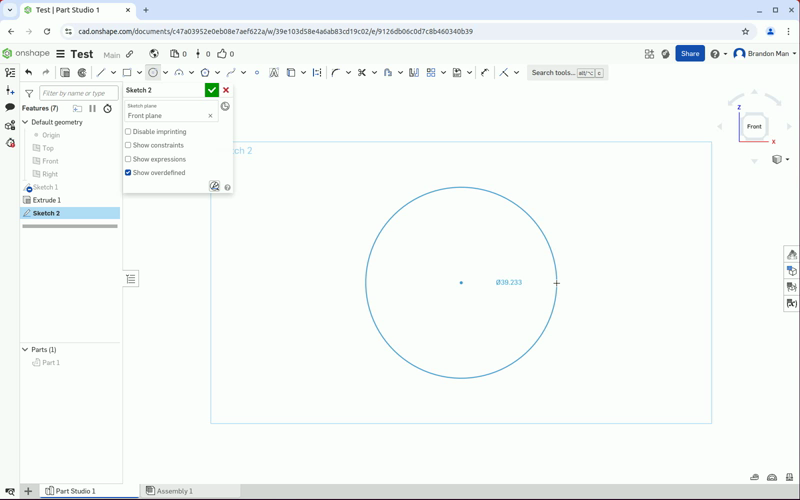
key(esc)
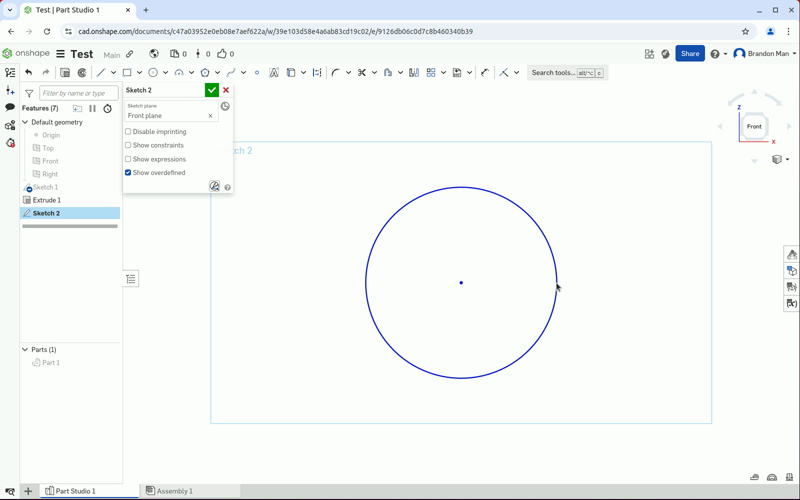
key(c)
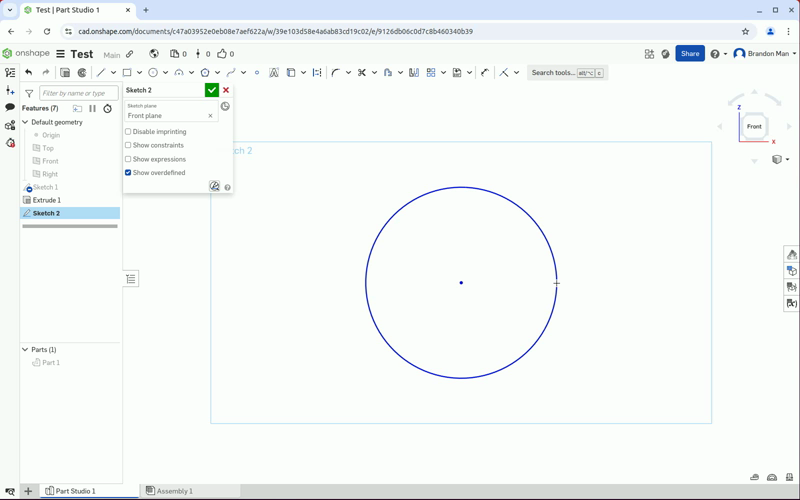
key_down(shift)
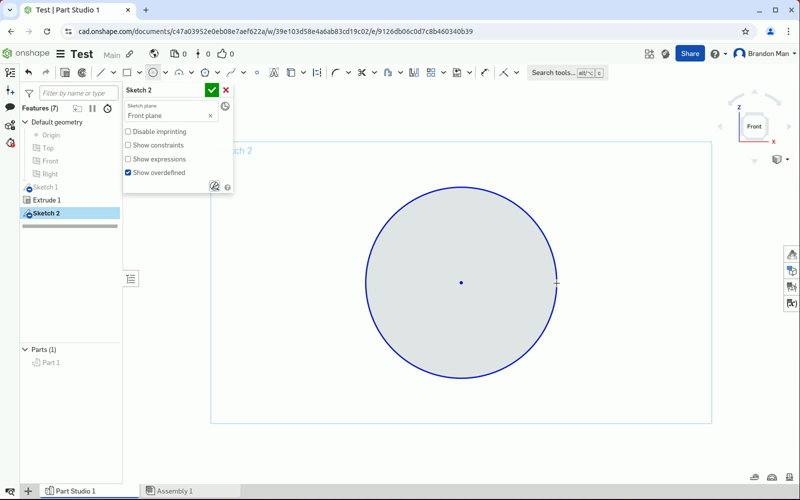
mouse_move(461, 282)
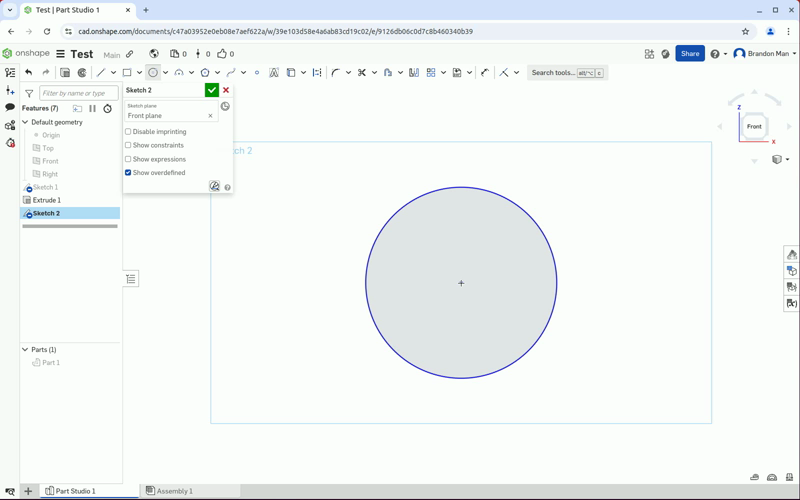
click(461, 282)
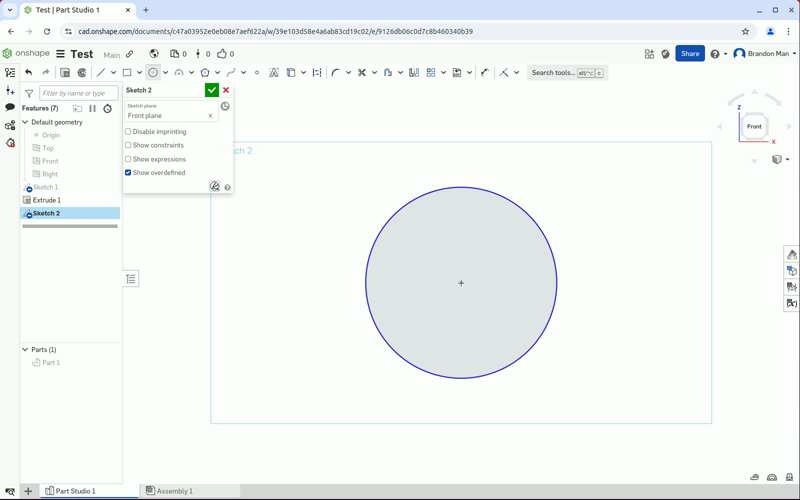
key_up(shift)
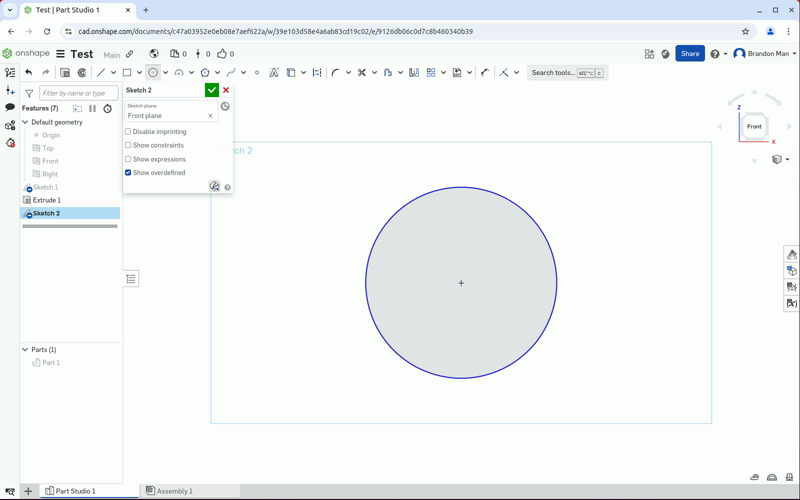
mouse_move(545, 282)
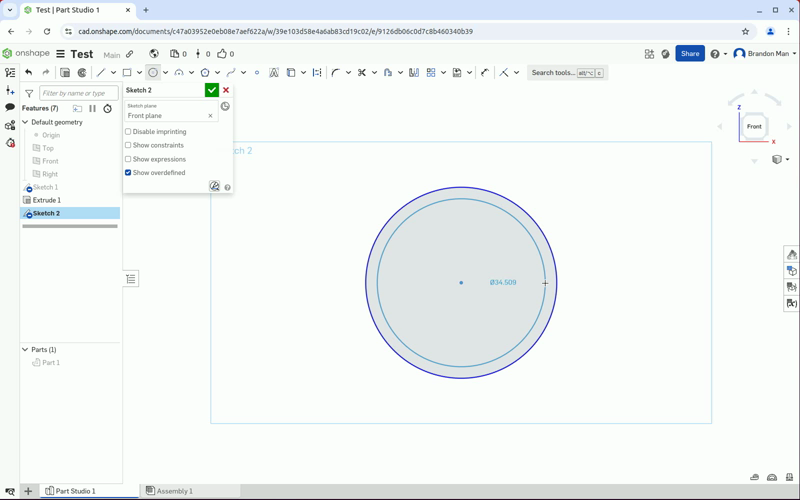
click(545, 282)
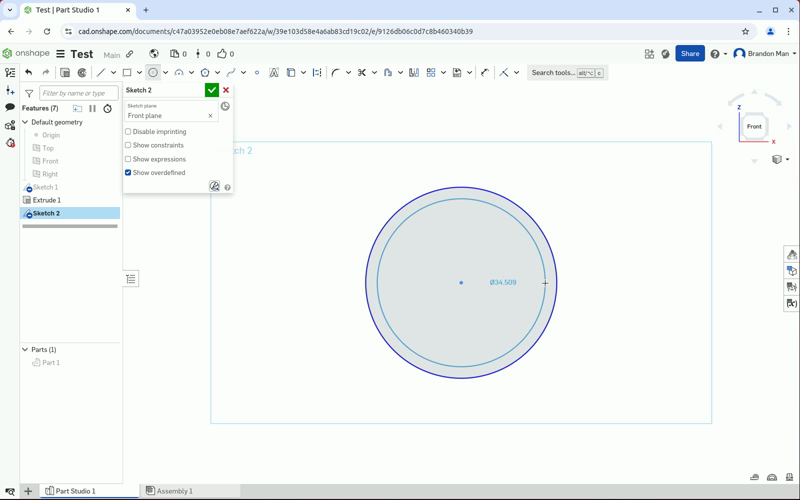
key(esc)
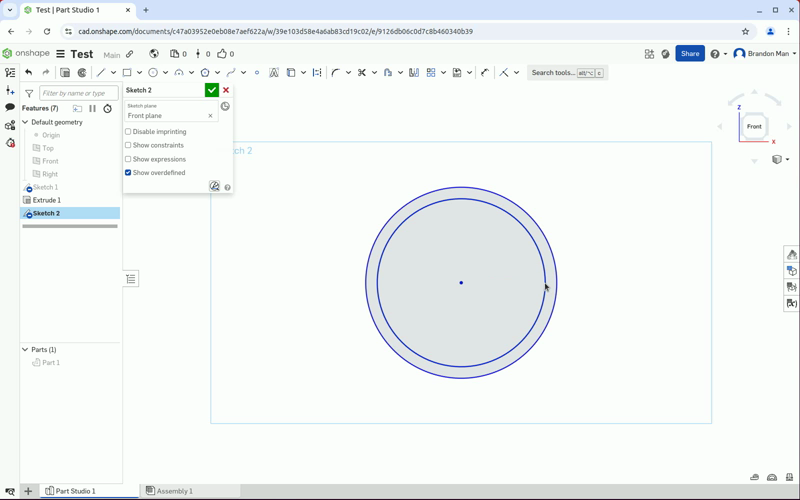
mouse_move(546, 307)
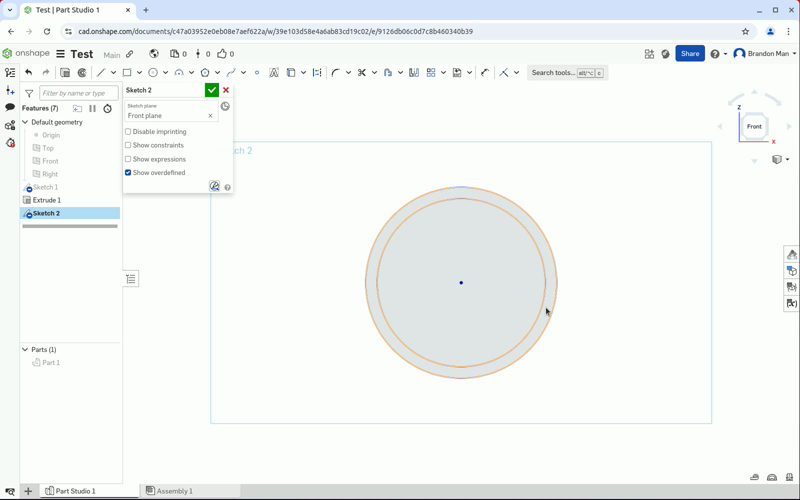
click(546, 307)
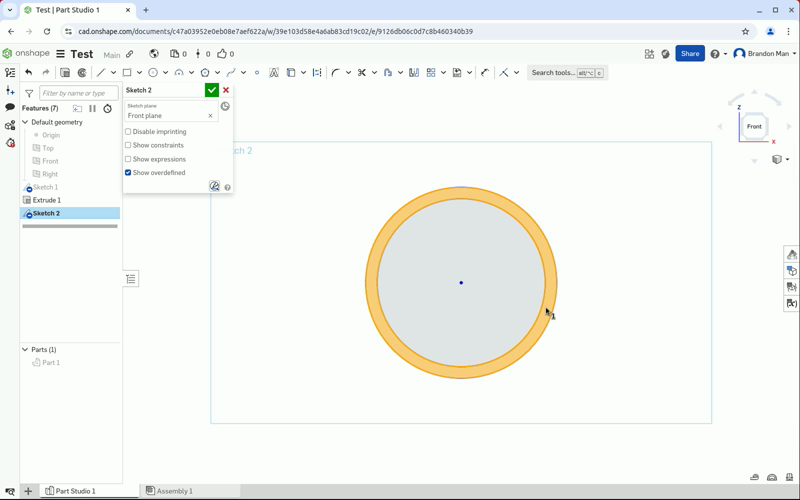
mouse_move(73, 352)
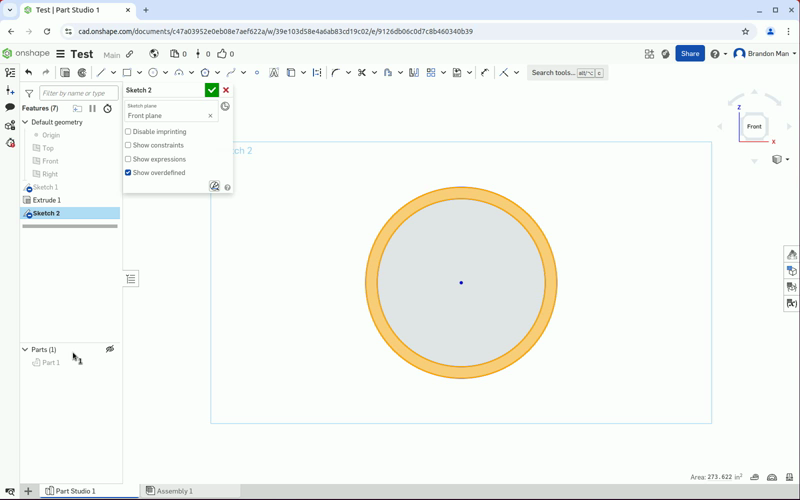
key(shift+y)
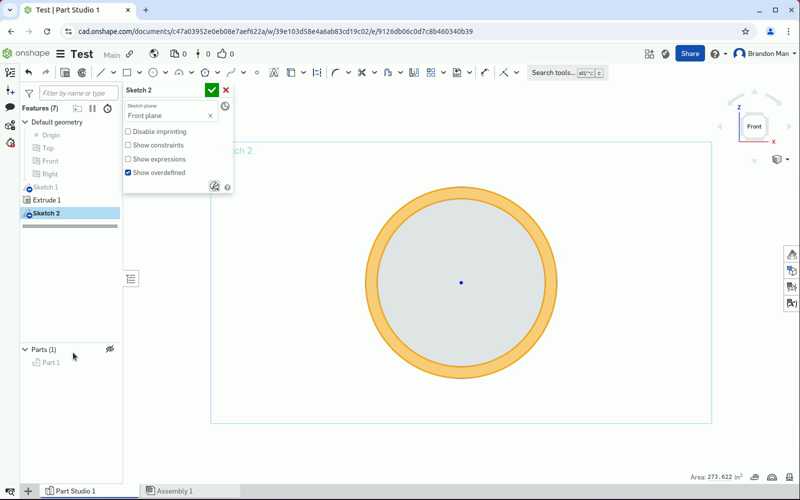
key(shift+e)
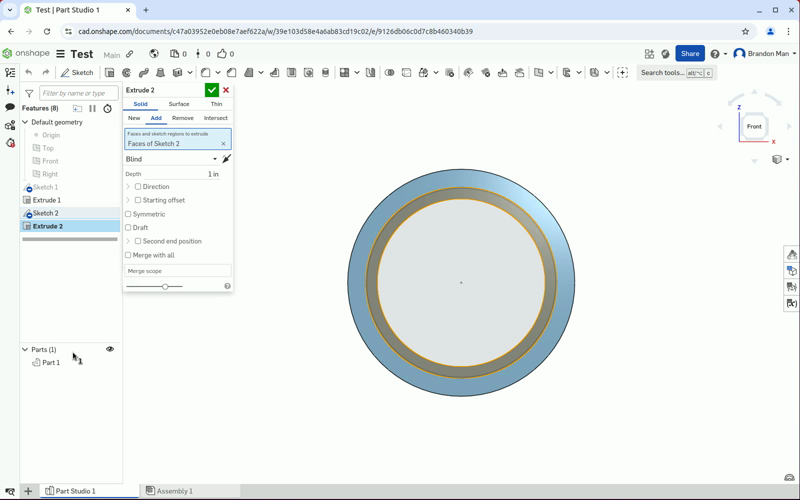
mouse_move(143, 106)
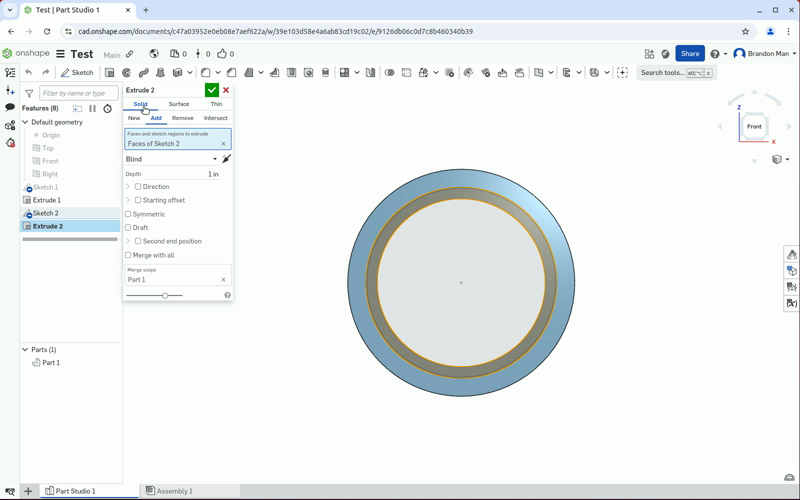
click(143, 106)
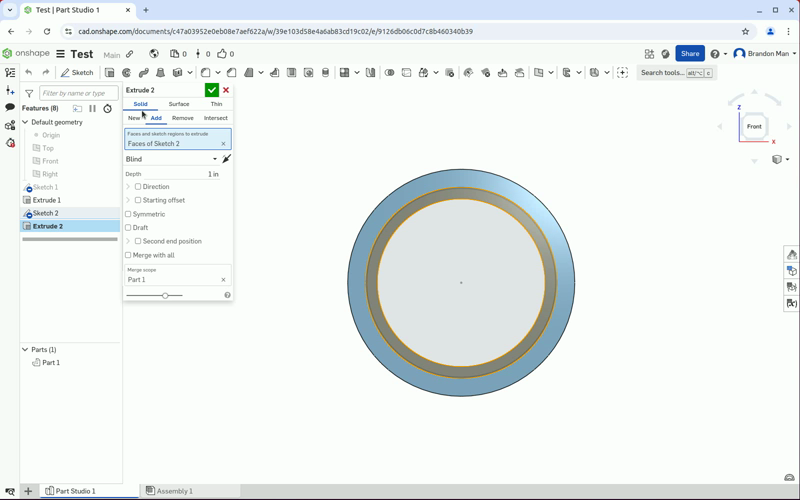
mouse_move(137, 120)
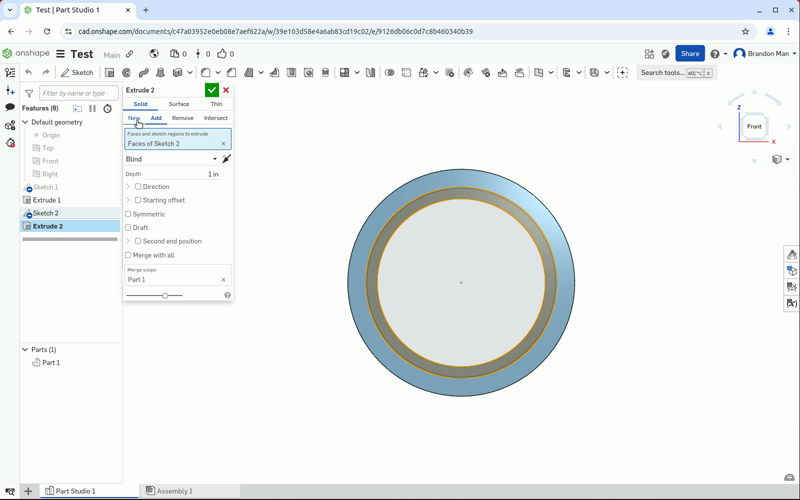
click(137, 120)
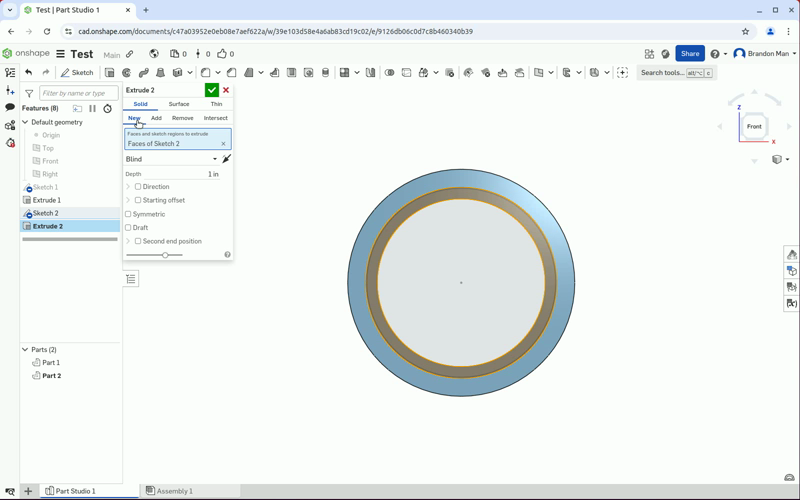
key(tab, 4)
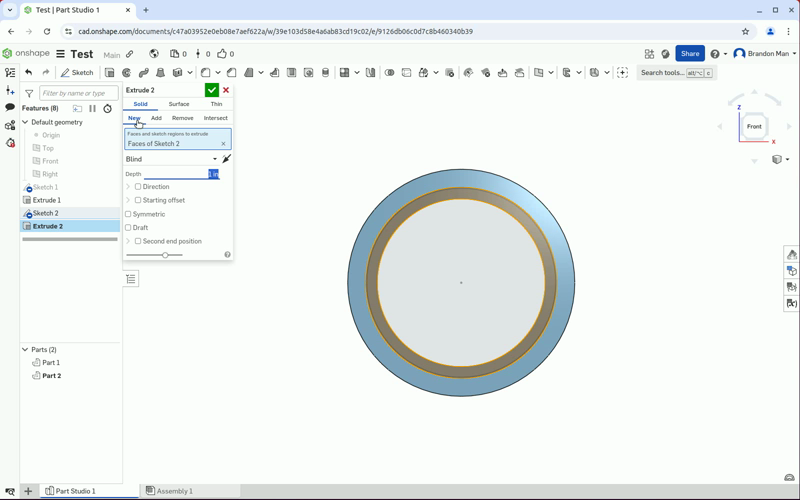
text(0.482)
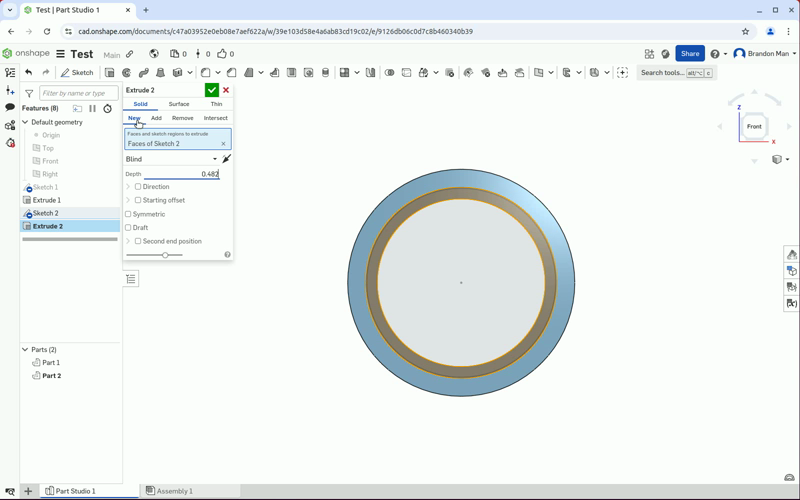
key(tab, 3)
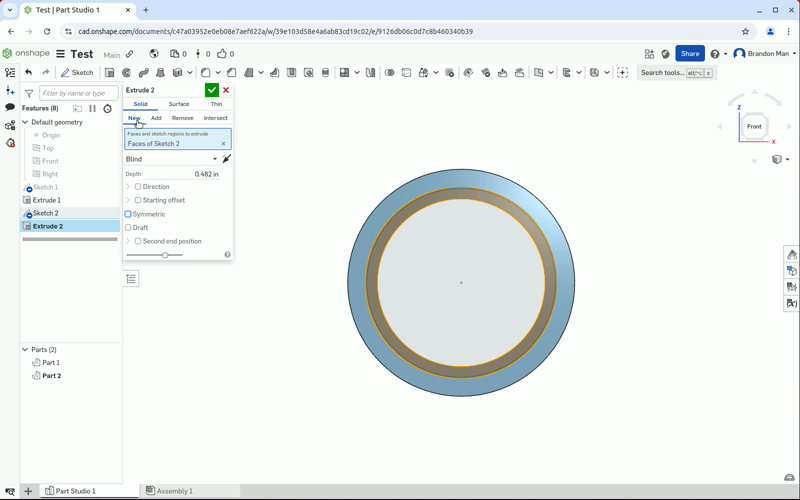
key(space)
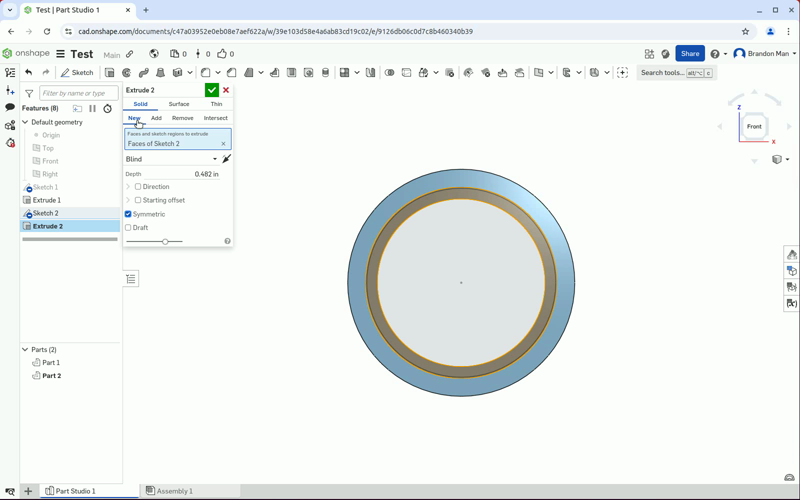
key(enter)
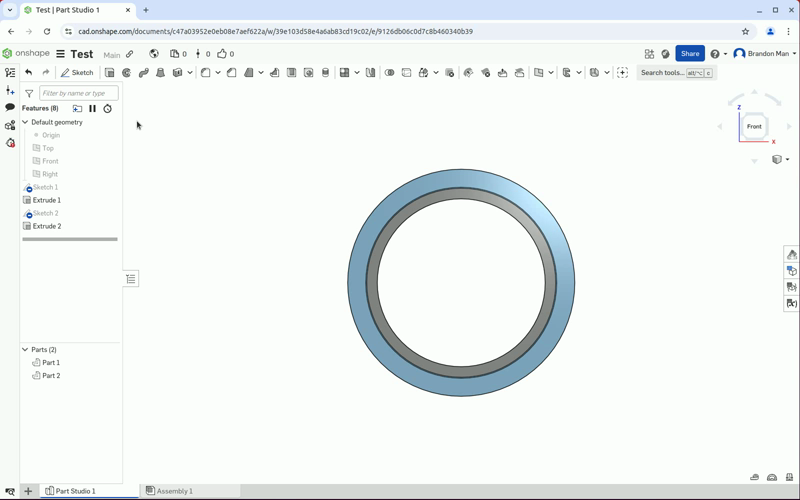
key(shift+h)
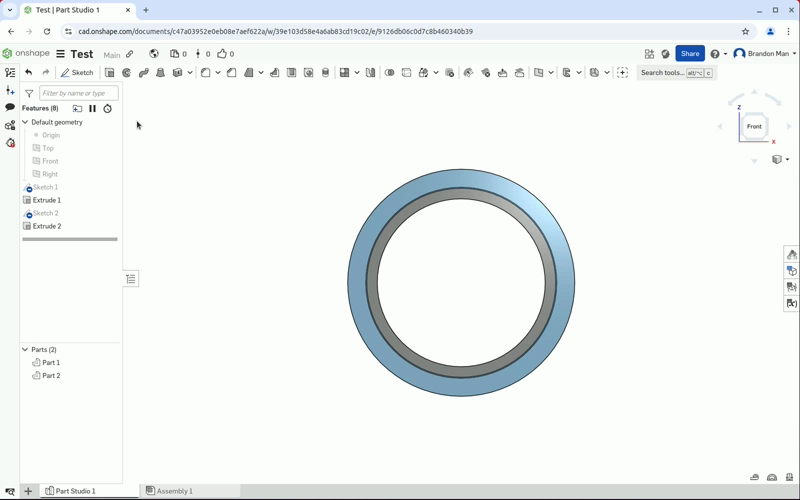
key(shift+h)
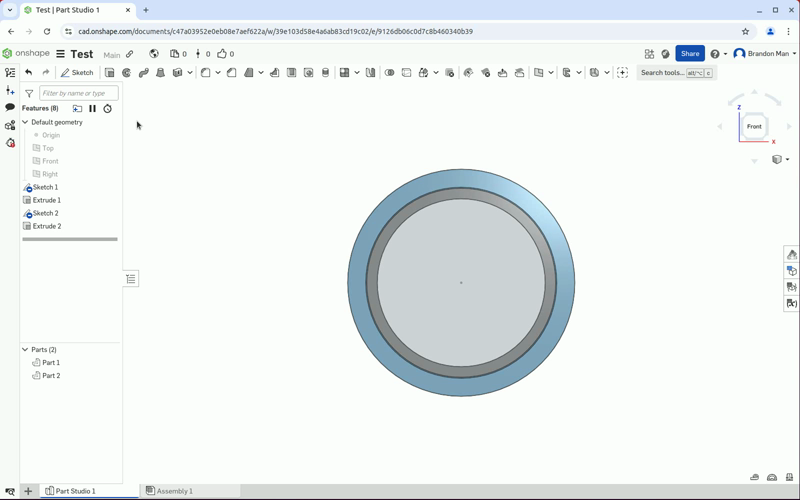
key(shift+7)
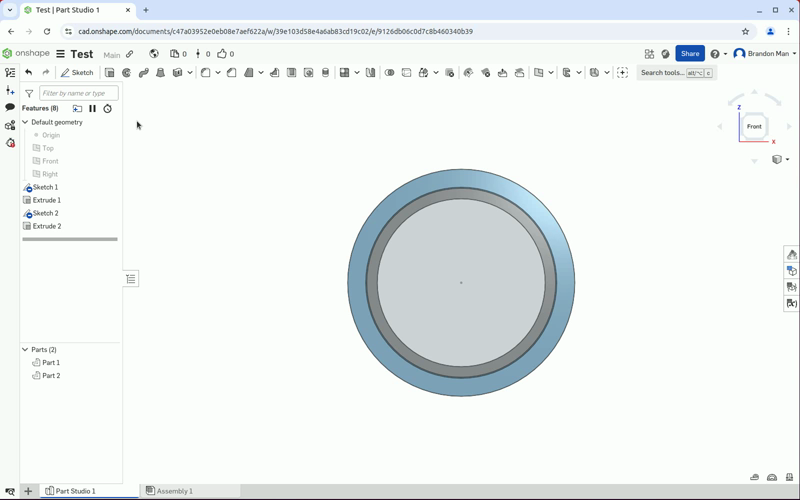
key(left, 2)
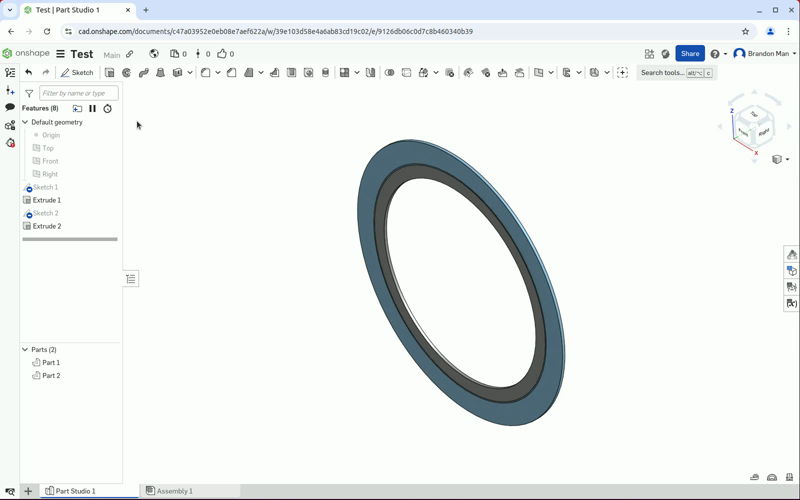
key(down, 2)
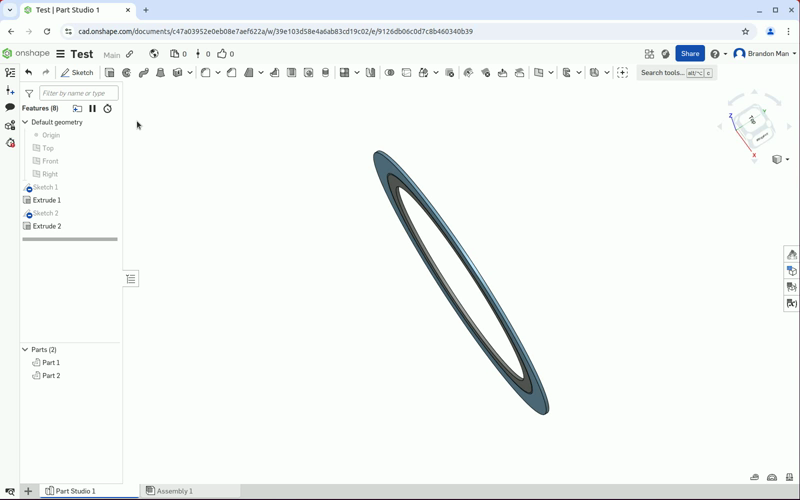
key(up, 2)
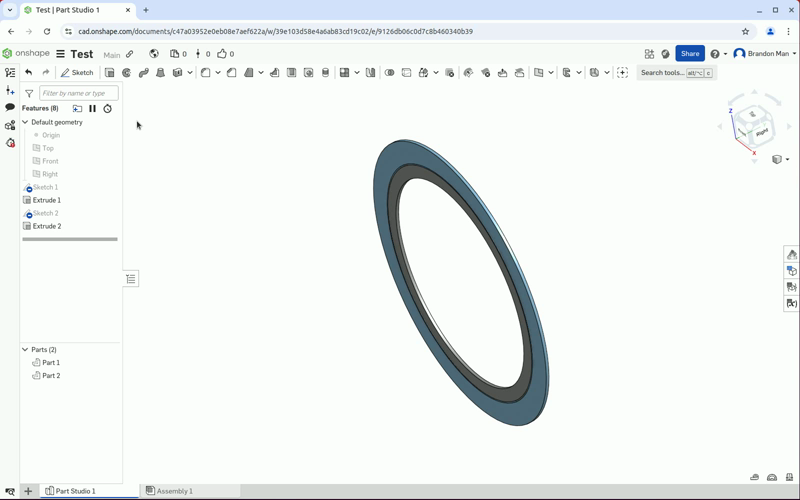
key(right, 2)
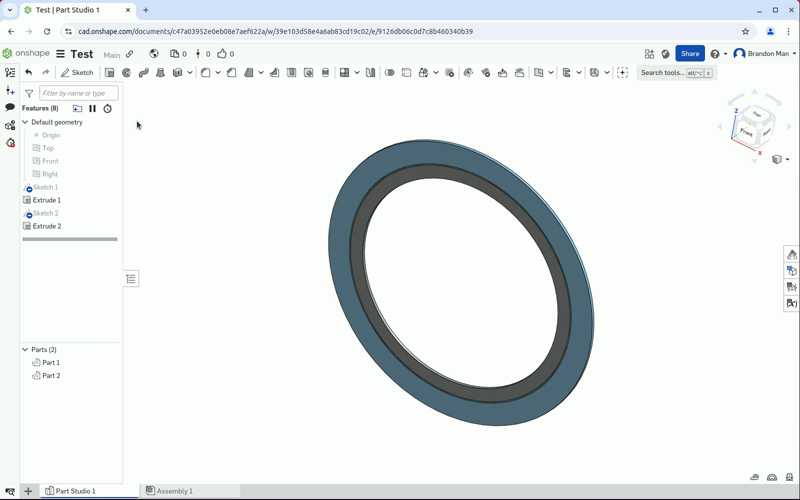
mouse_move(73, 189)
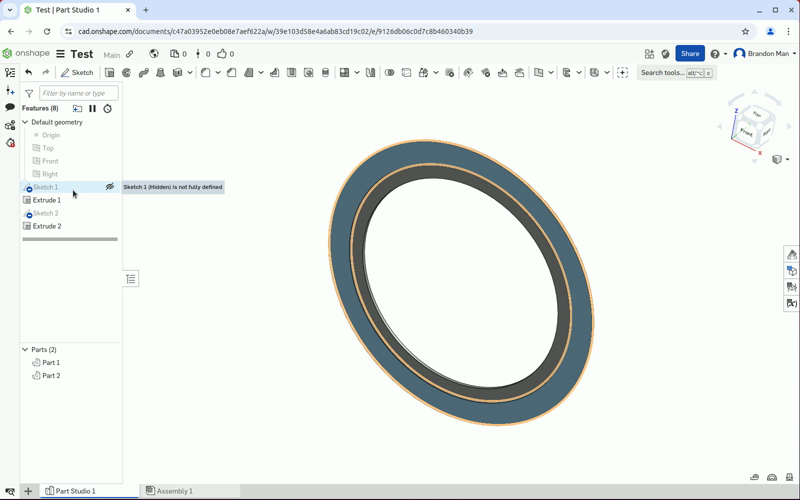
click(73, 189)